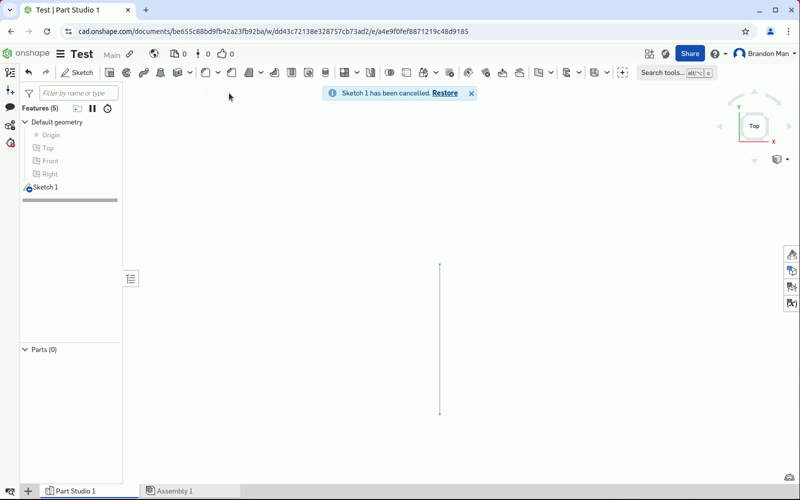
key(shift+h)
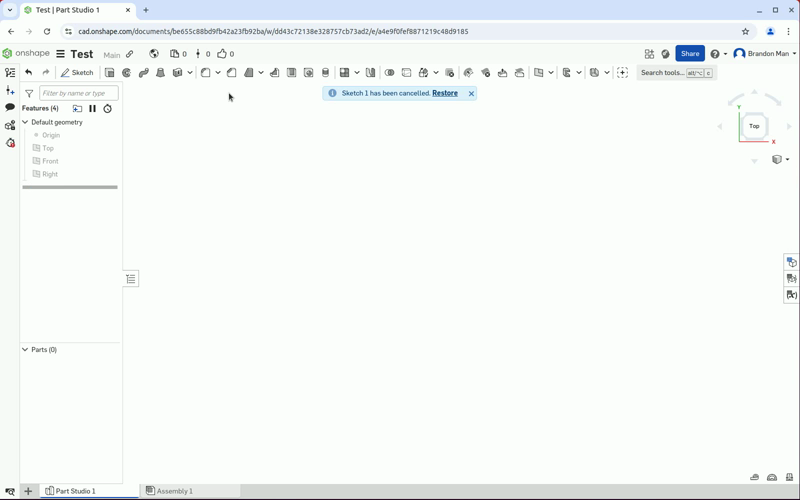
mouse_move(73, 352)
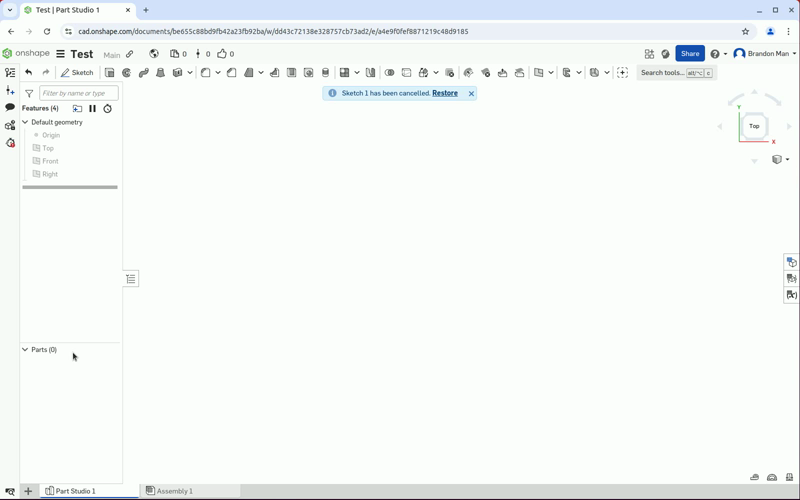
key(y)
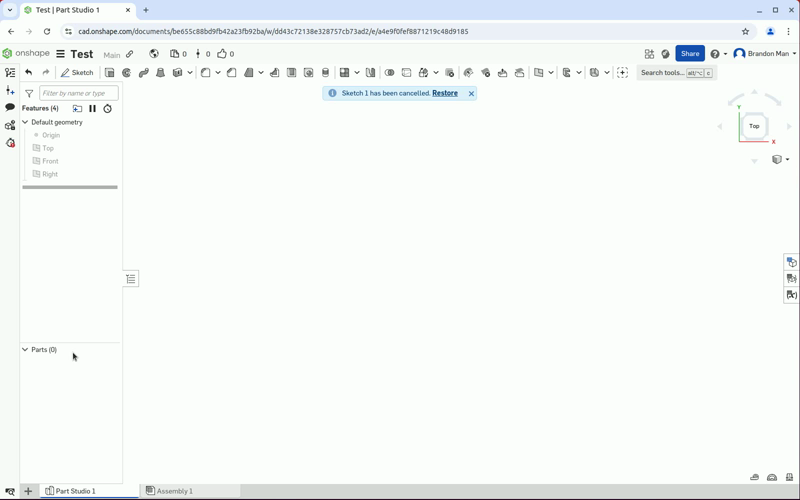
key(shift+p)
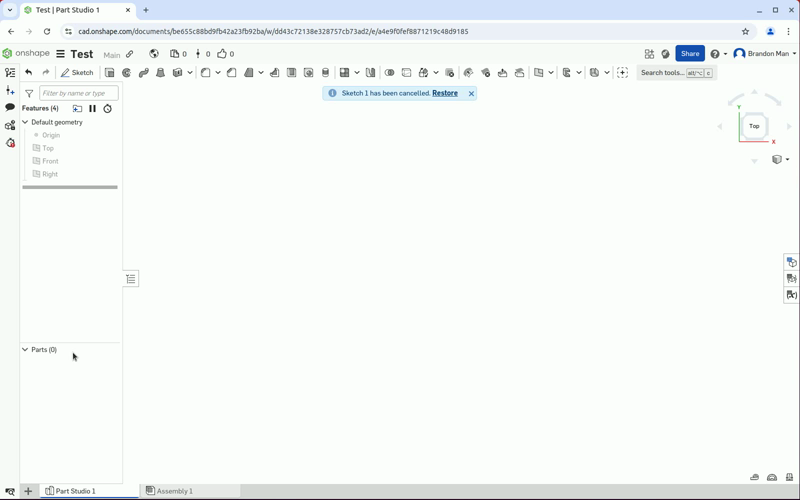
key(space)
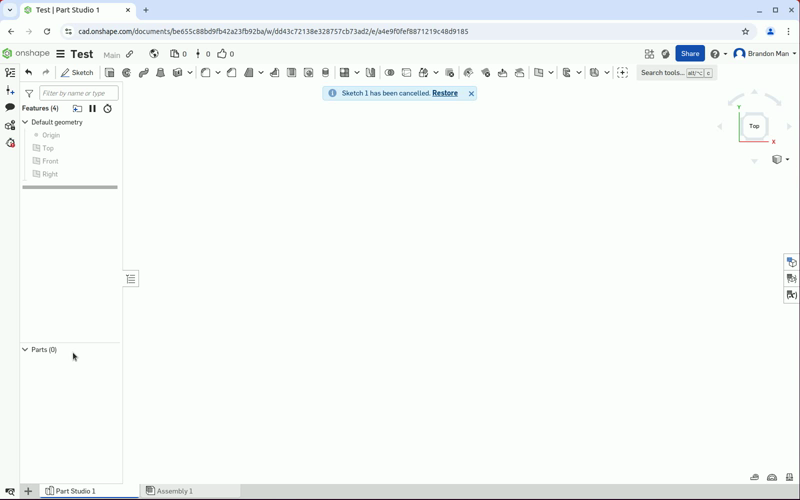
key_down(shift)
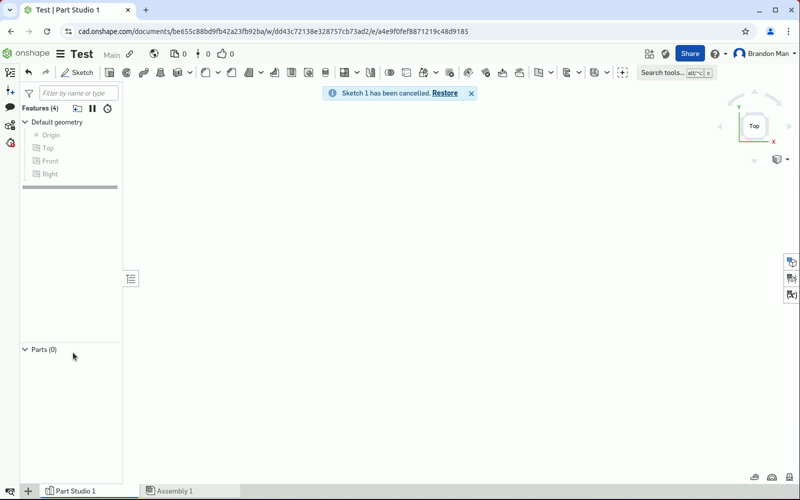
key(up)
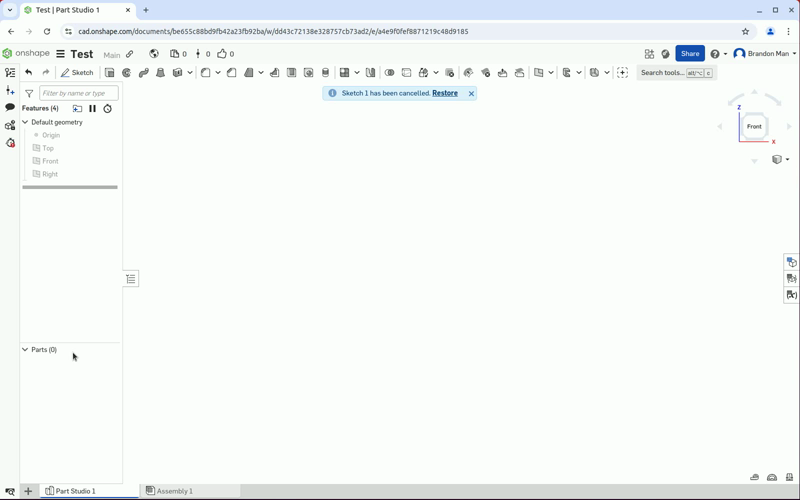
key_up(shift)
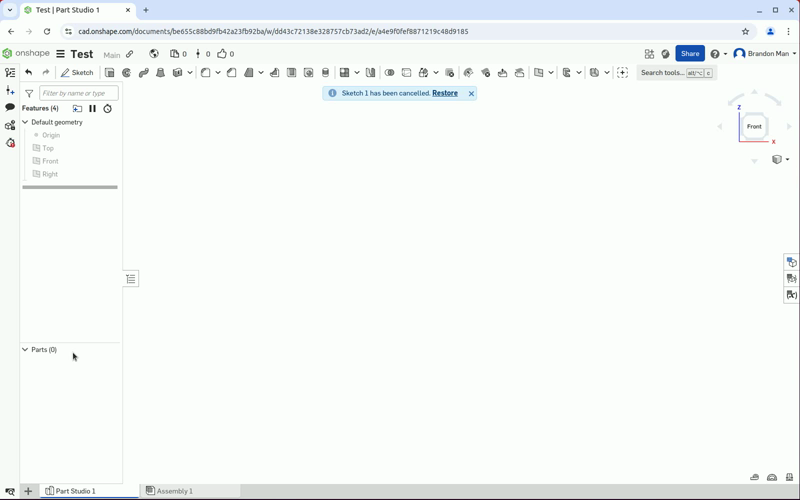
mouse_move(73, 352)
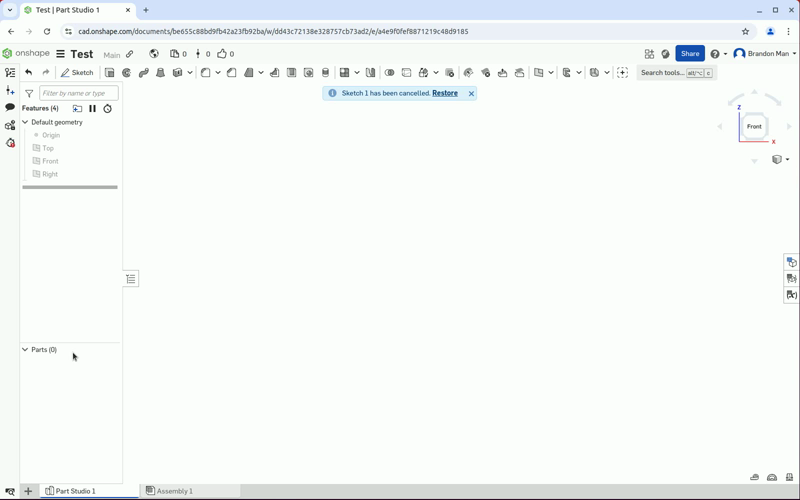
key(shift+y)
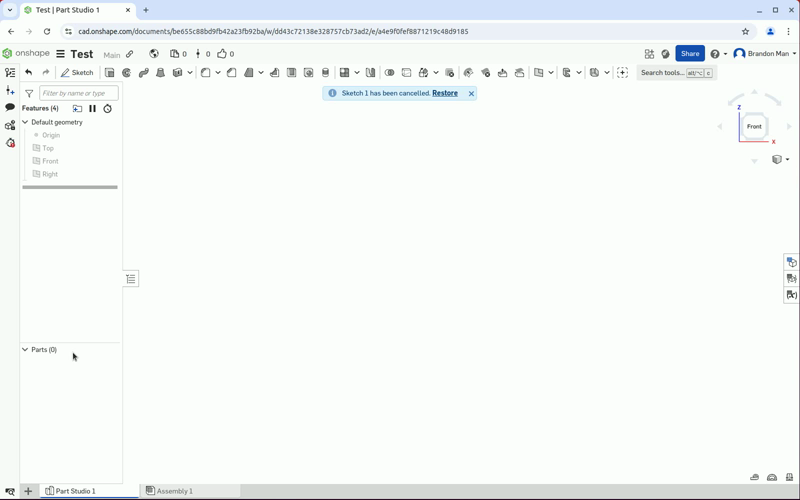
key(shift+s)
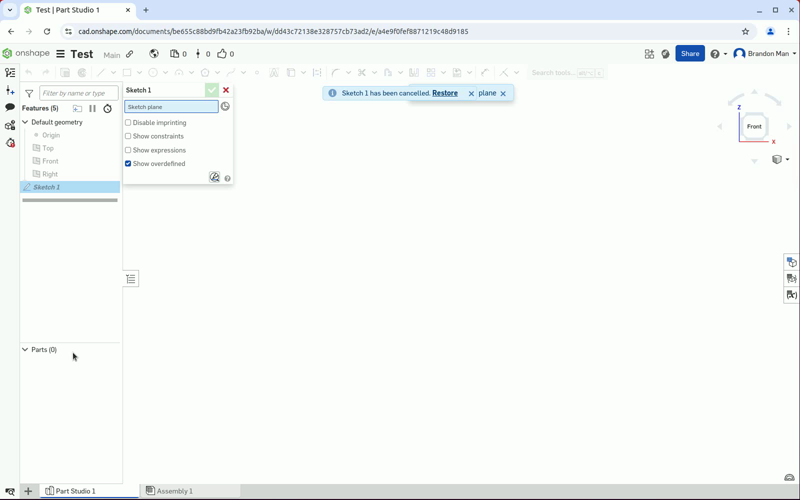
mouse_move(73, 163)
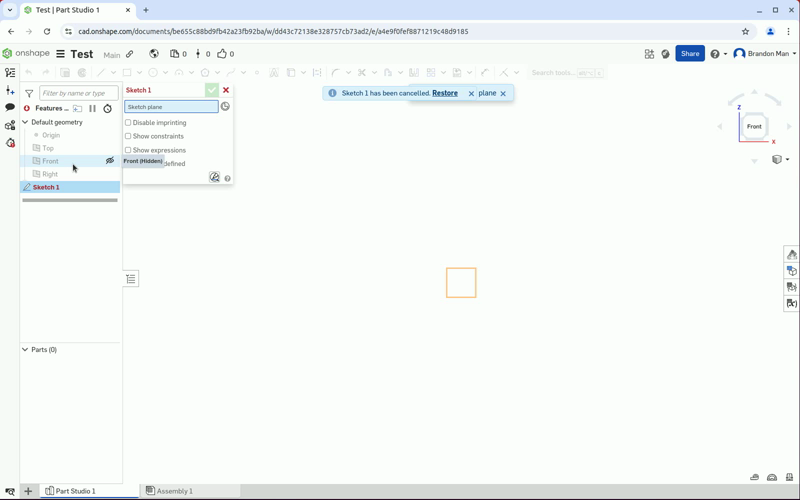
click(73, 163)
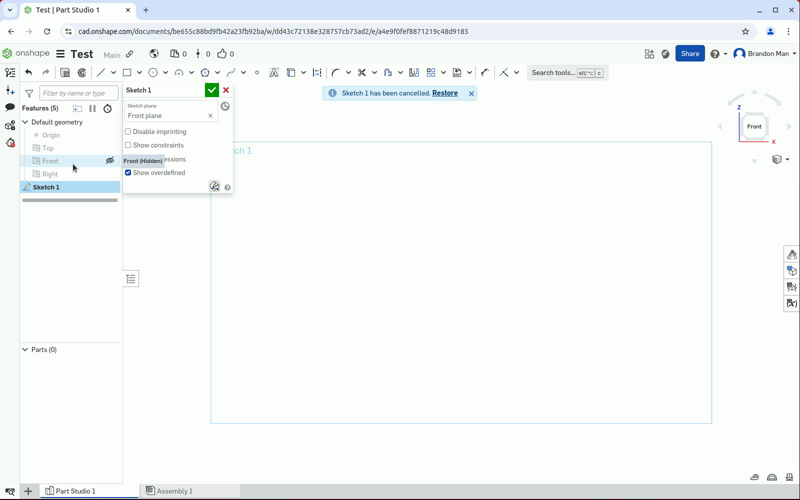
mouse_move(73, 352)
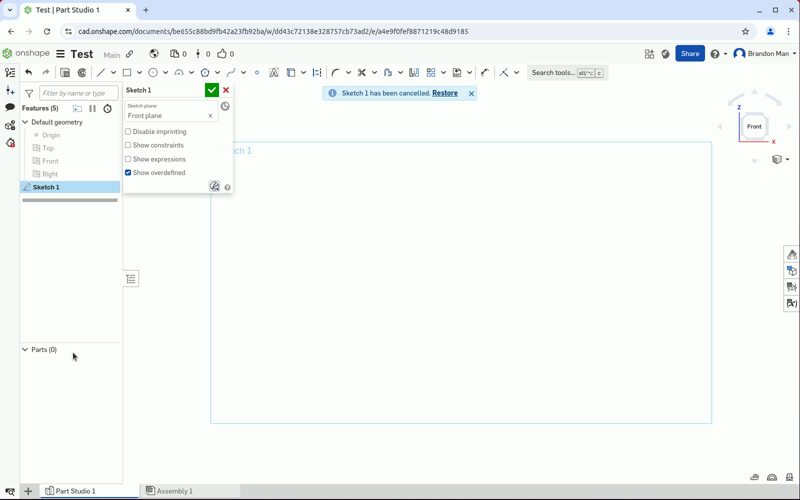
key(y)
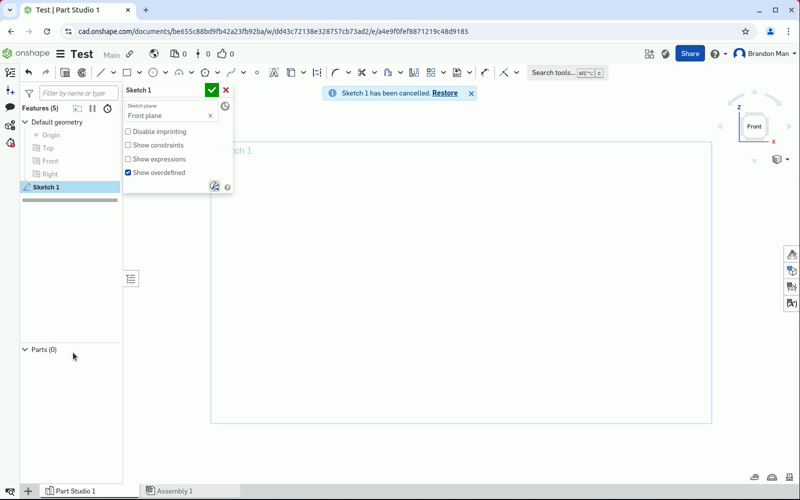
key(l)
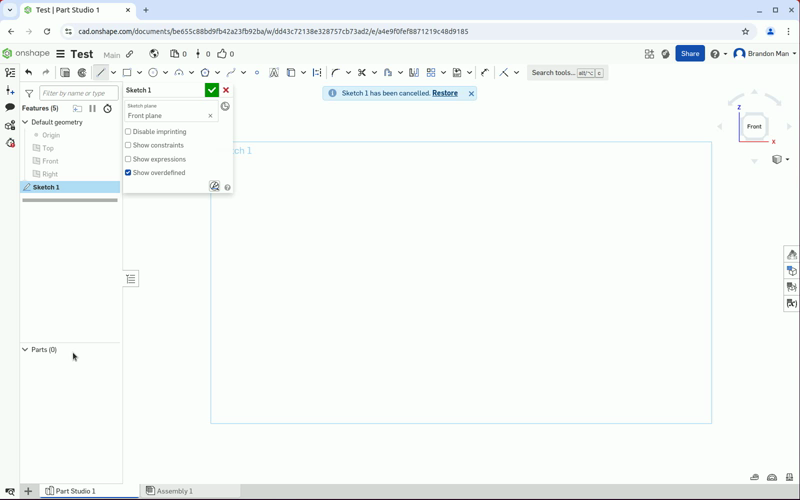
key_down(shift)
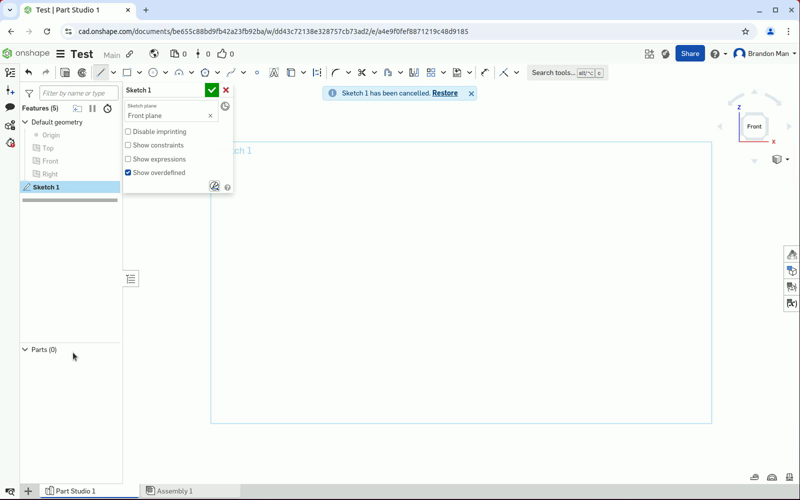
mouse_move(357, 335)
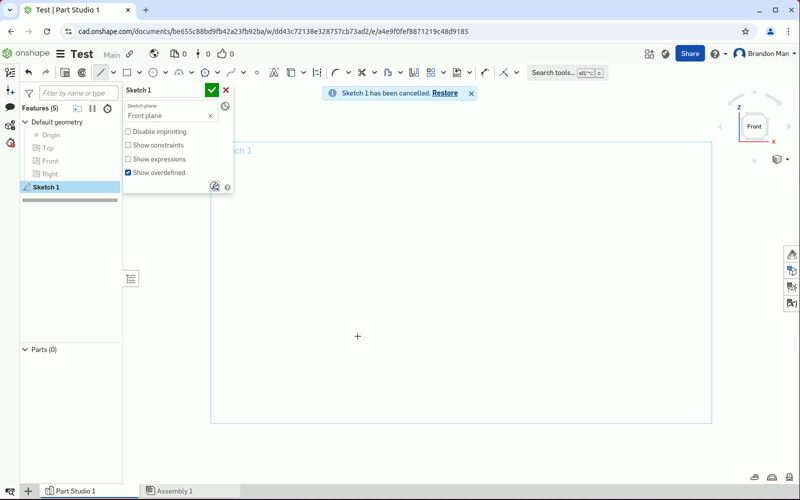
click(357, 335)
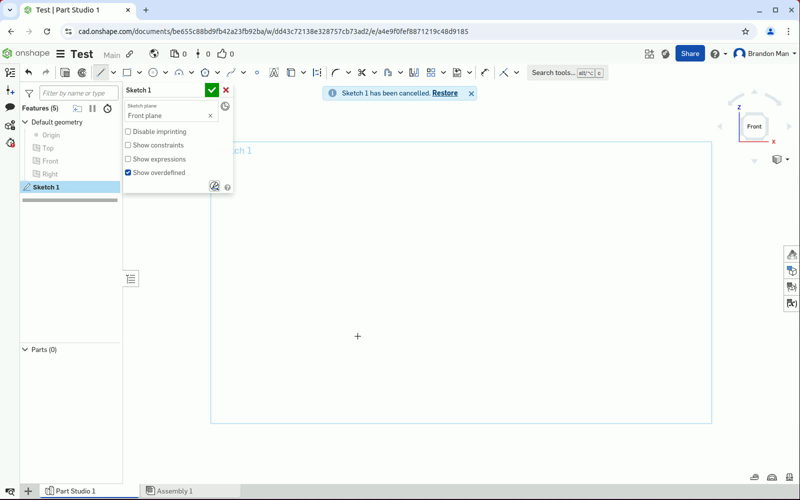
key_up(shift)
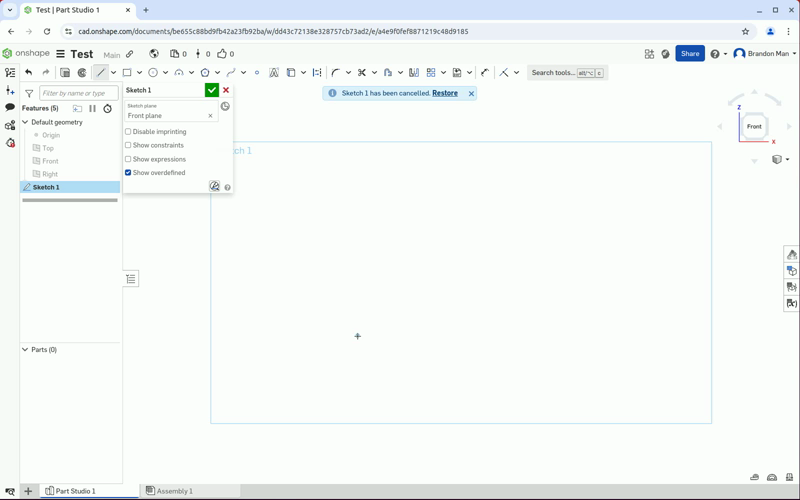
key_down(shift)
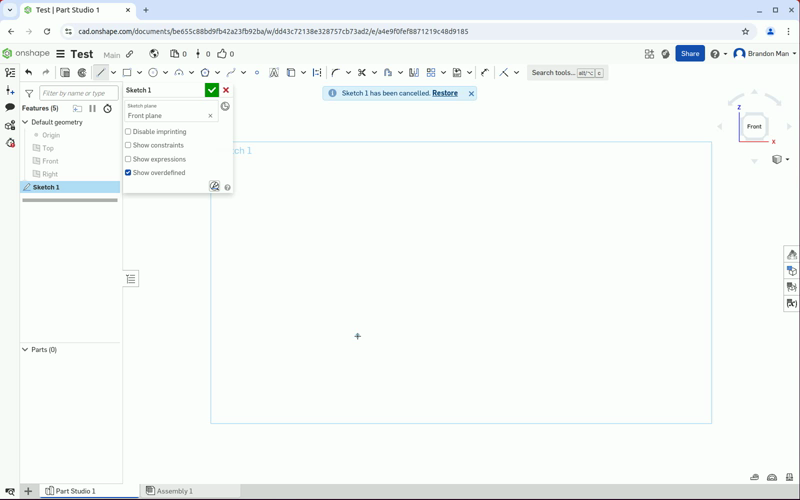
mouse_move(562, 335)
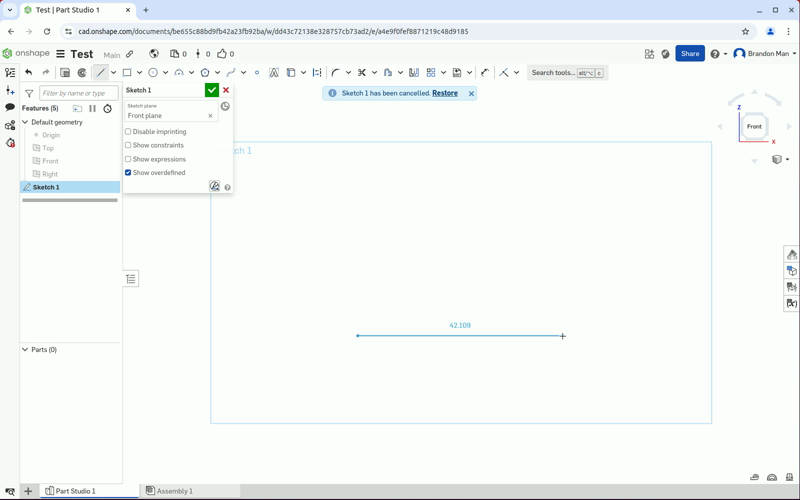
click(562, 335)
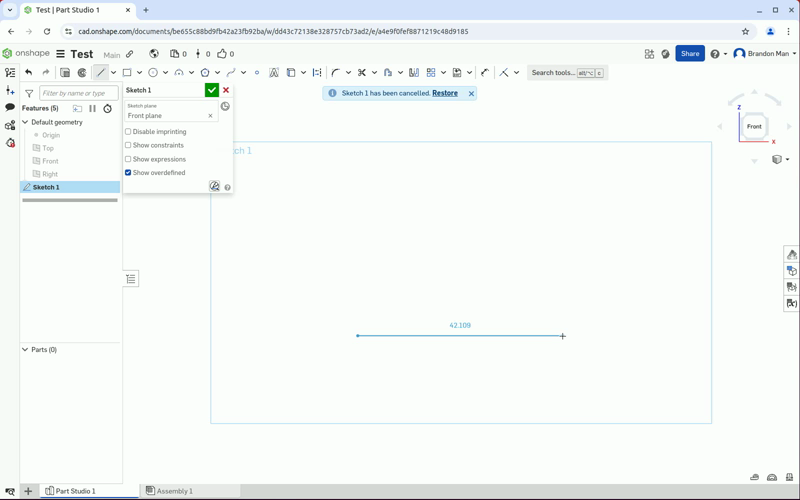
key_up(shift)
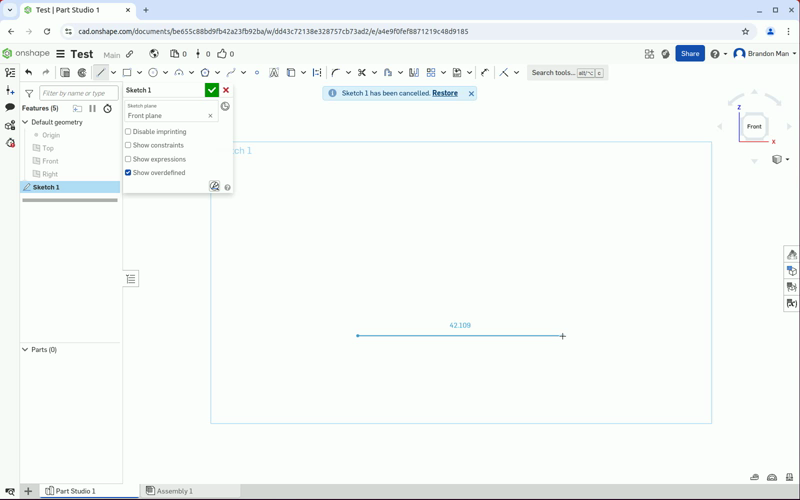
key_down(shift)
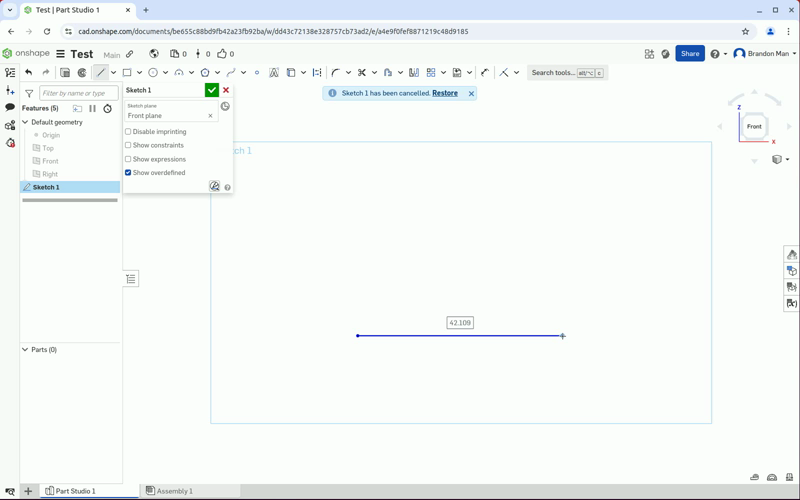
mouse_move(562, 229)
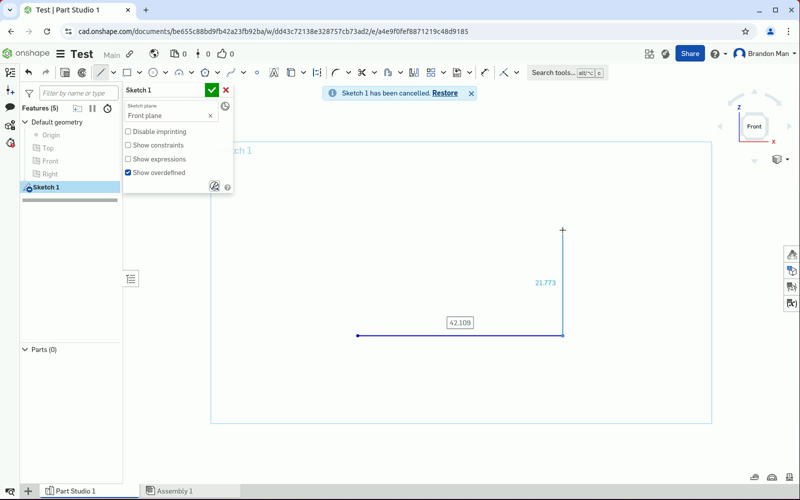
click(562, 229)
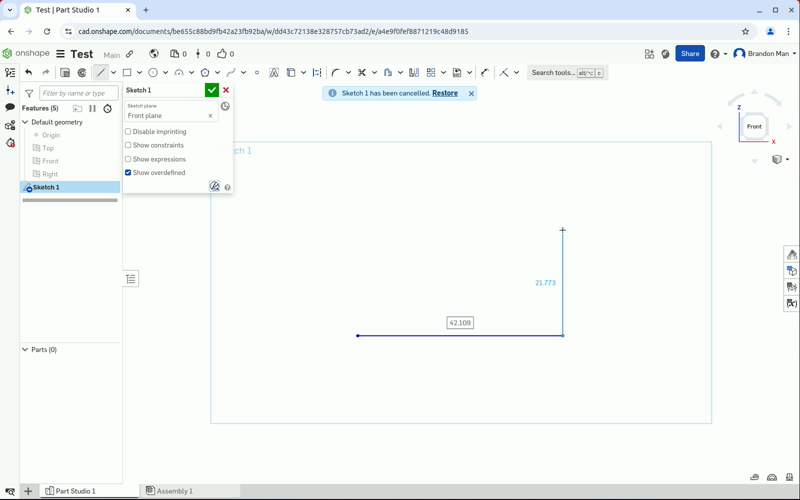
key_up(shift)
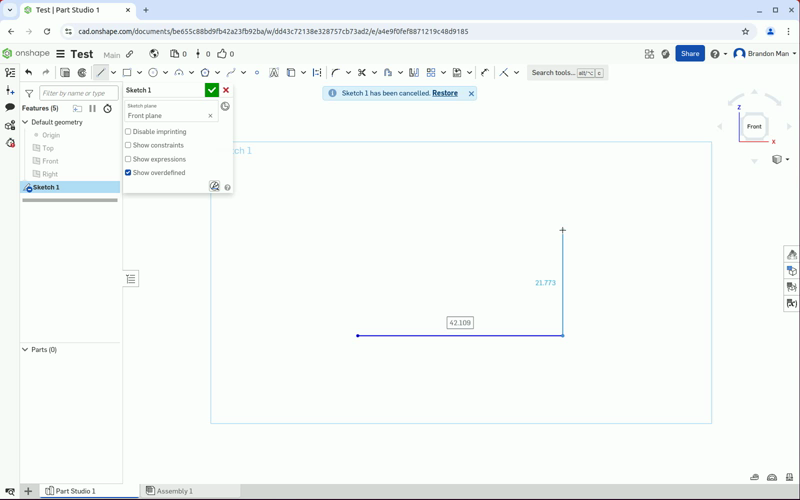
key_down(shift)
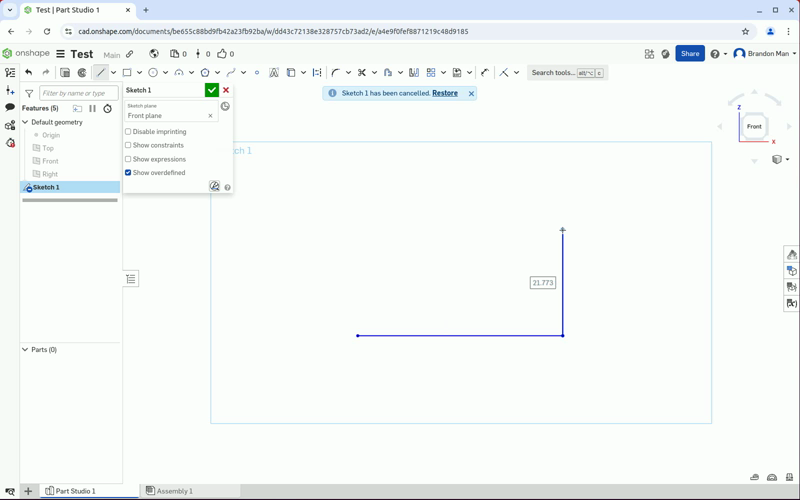
mouse_move(357, 229)
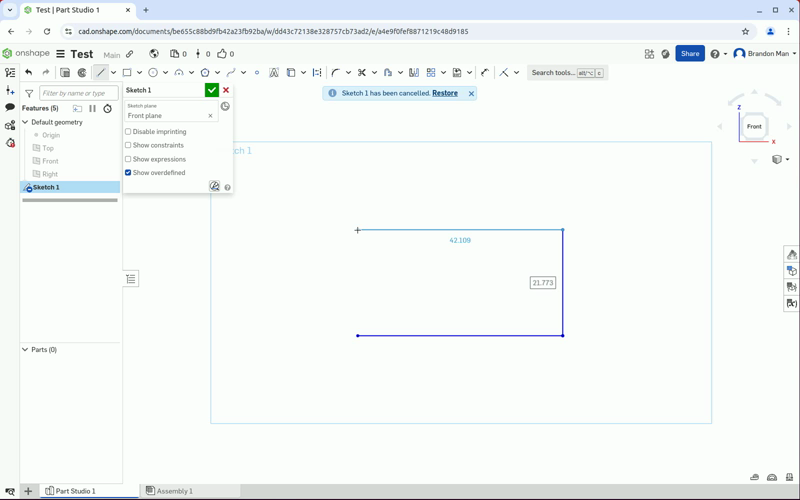
click(357, 229)
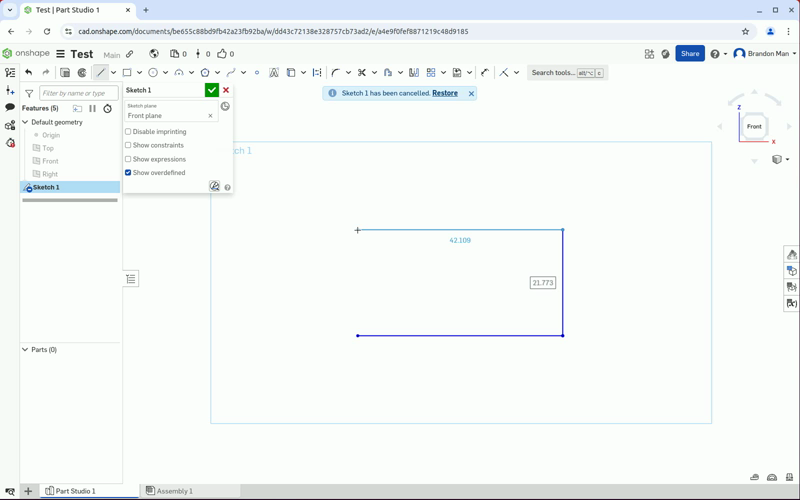
key_up(shift)
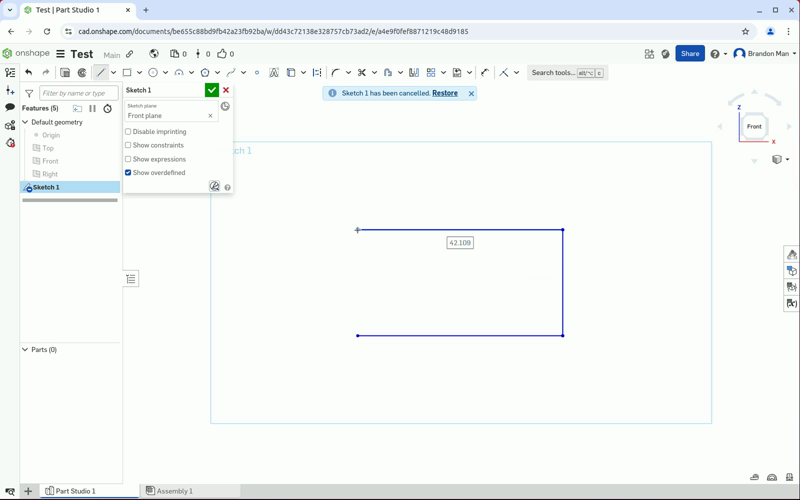
key_down(shift)
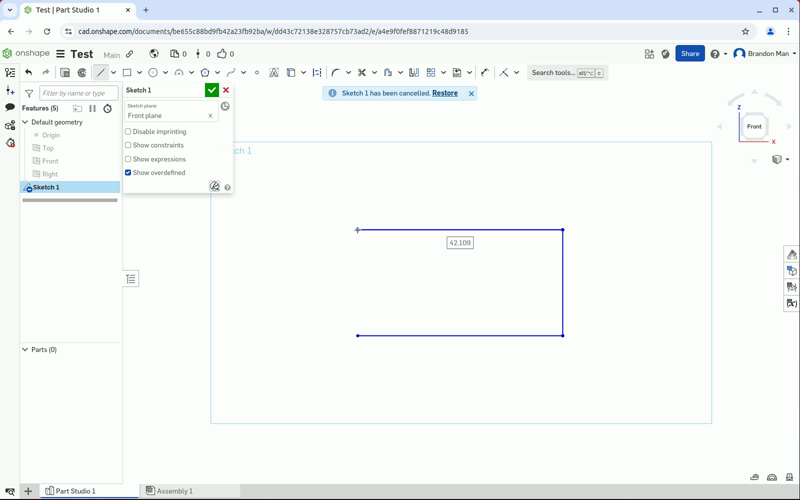
mouse_move(357, 335)
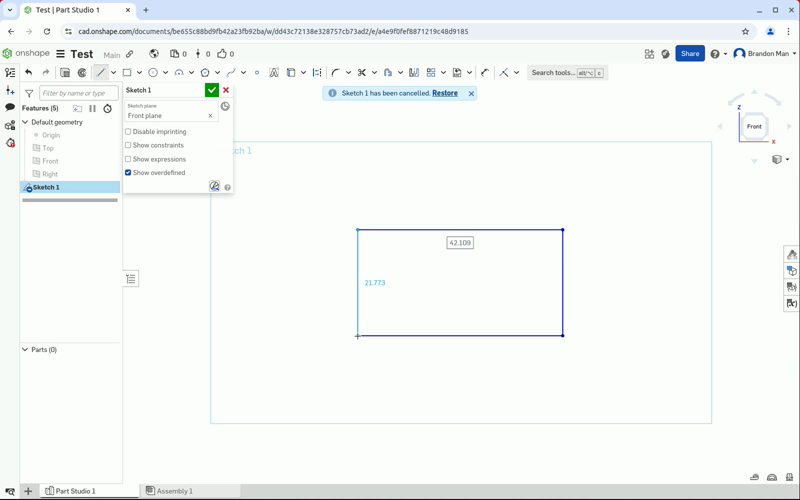
key_up(shift)
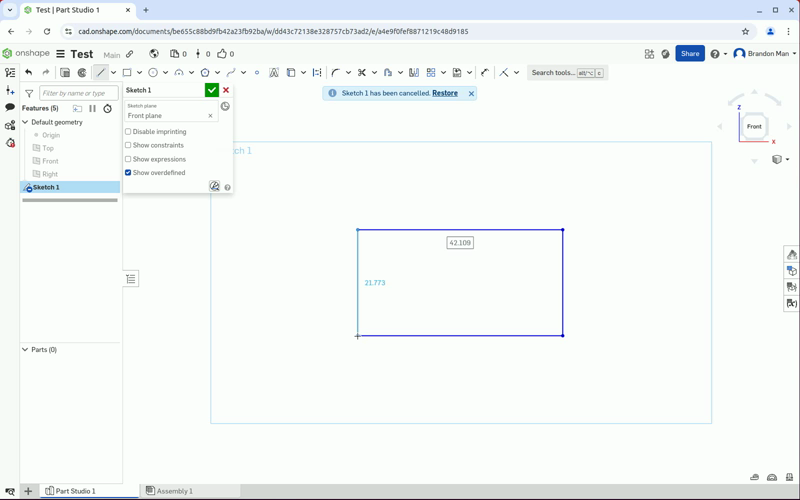
click(357, 335)
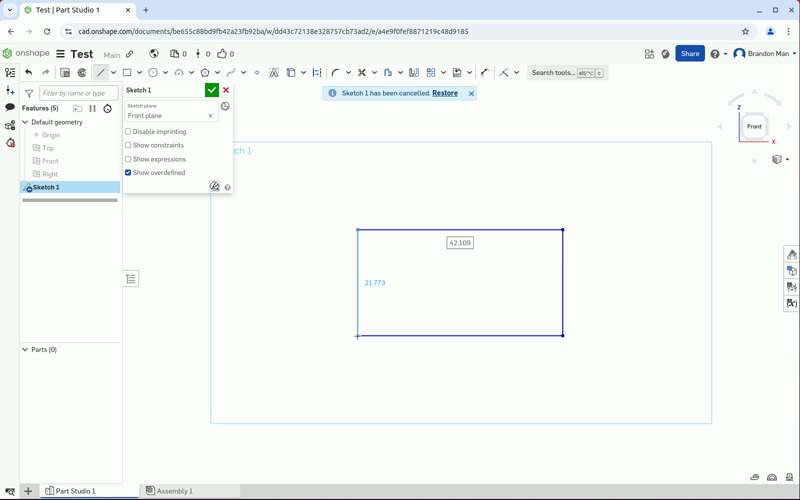
key(esc)
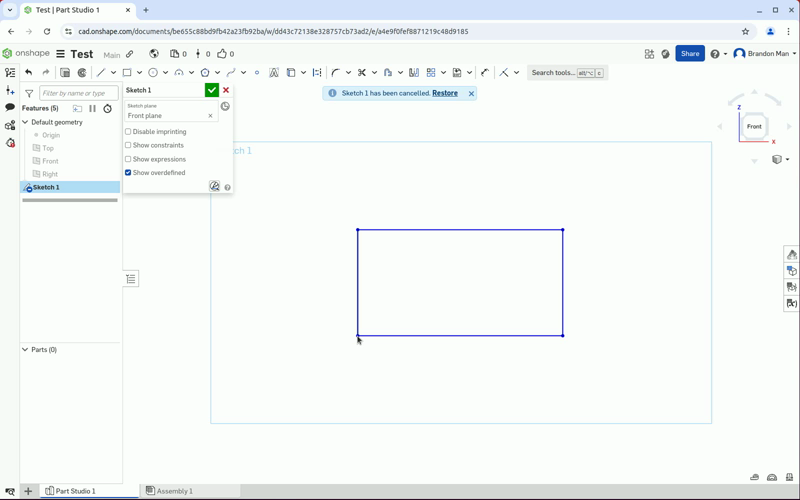
mouse_move(507, 248)
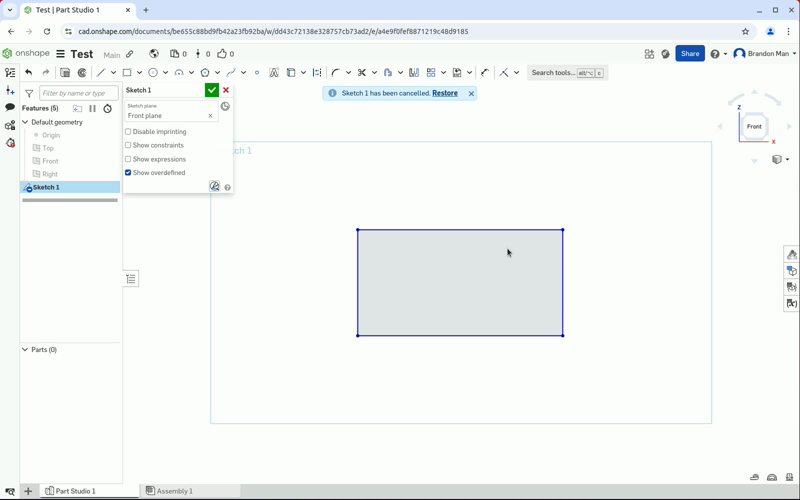
click(507, 248)
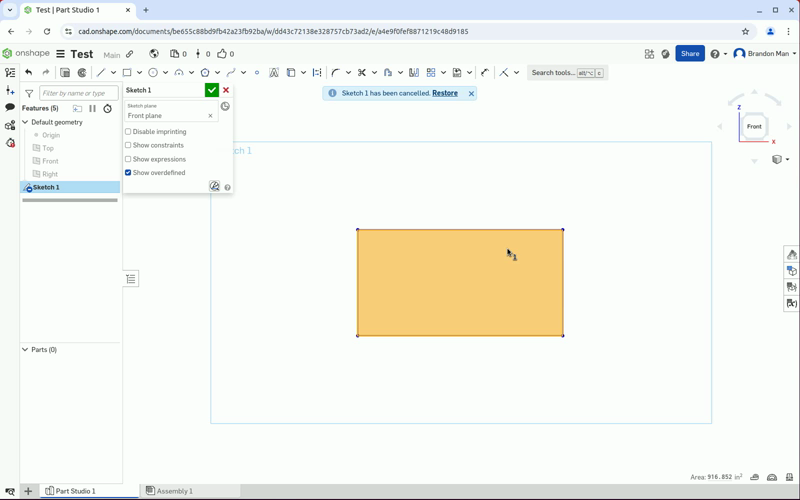
mouse_move(73, 352)
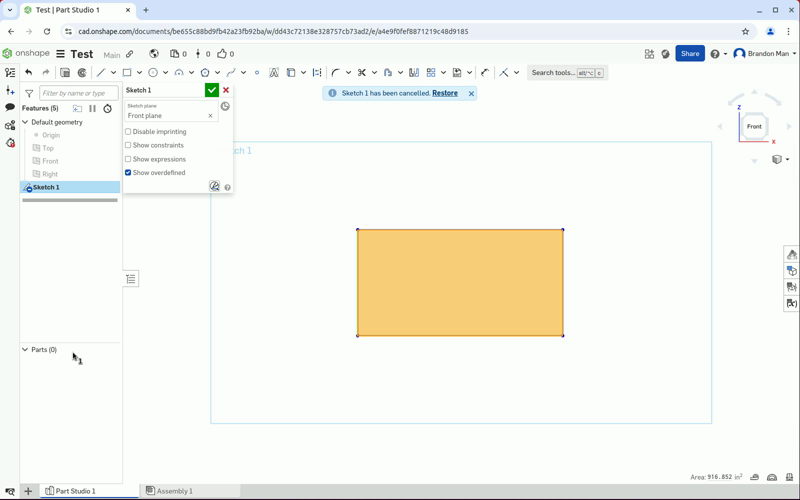
key(shift+y)
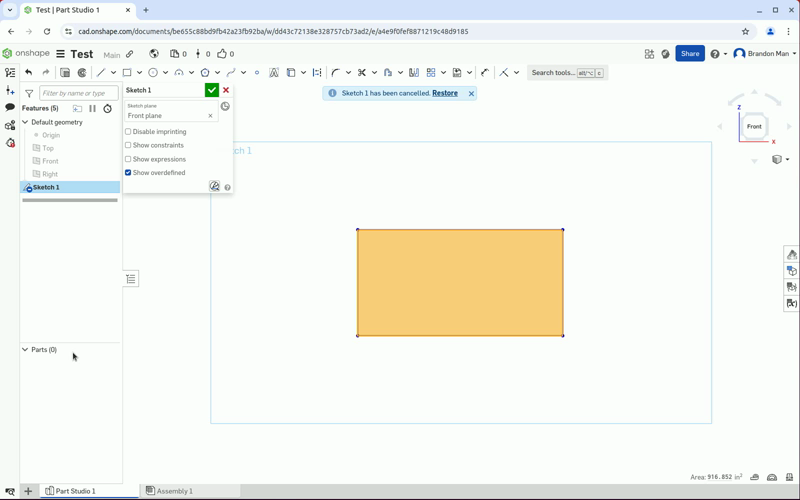
key(shift+e)
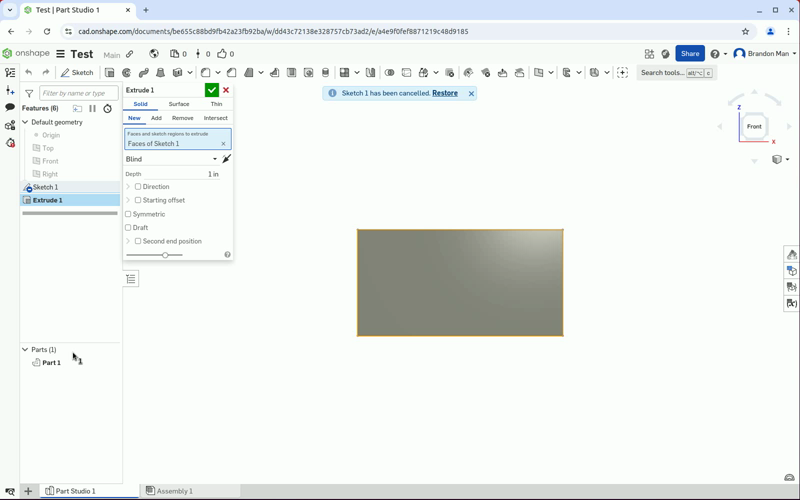
mouse_move(143, 106)
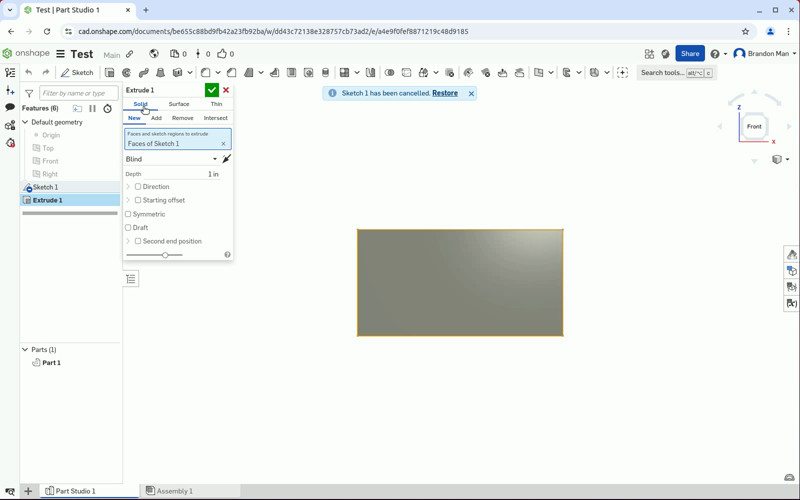
click(143, 106)
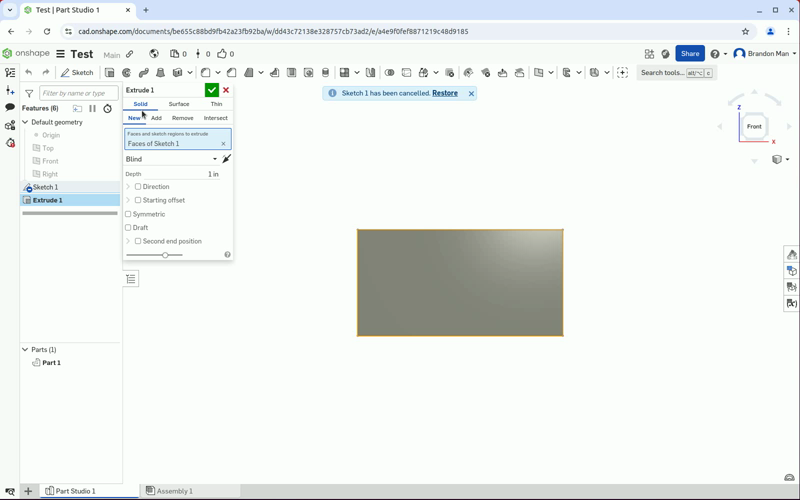
mouse_move(137, 120)
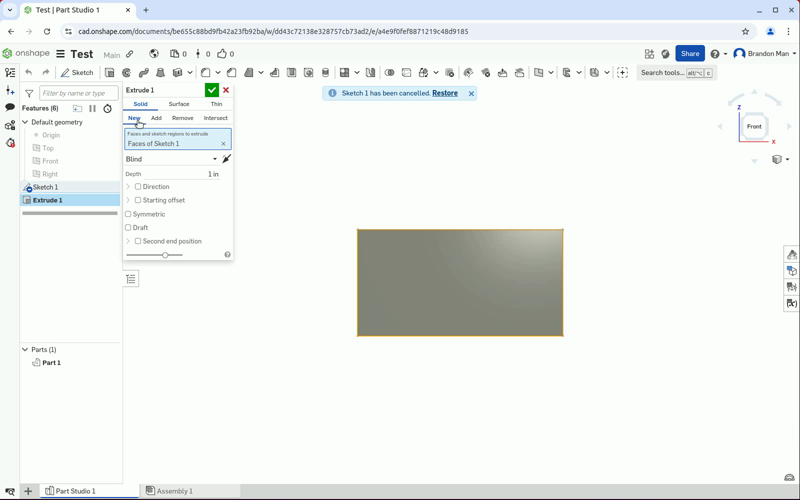
click(137, 120)
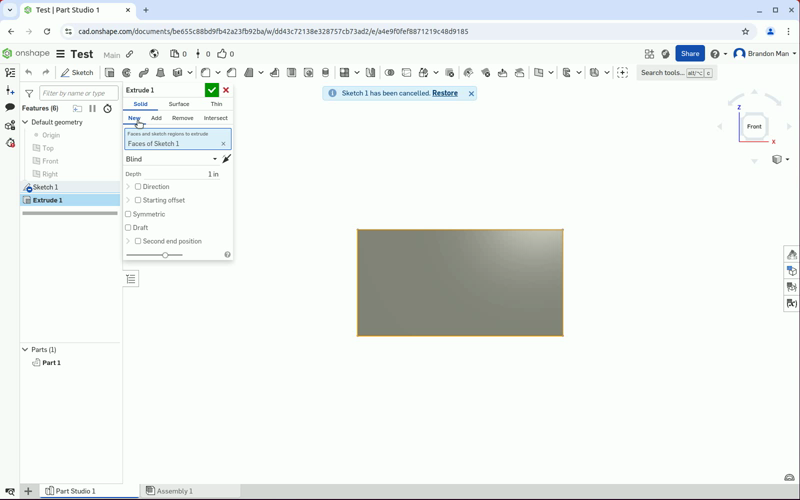
key(tab, 4)
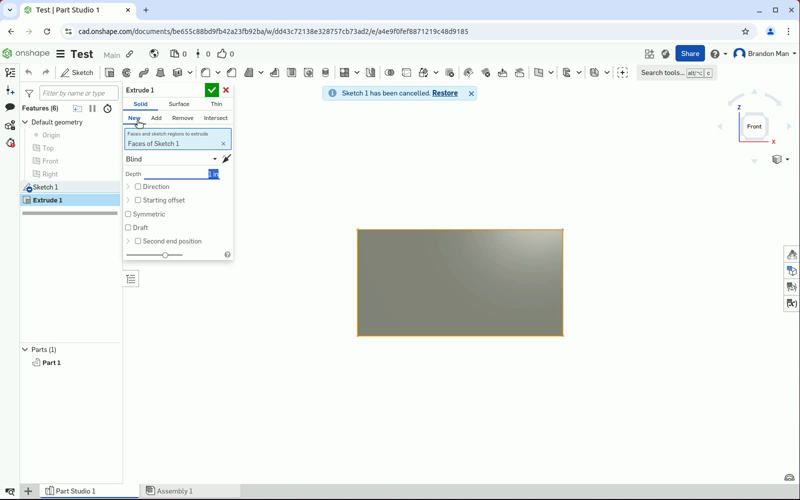
text(11.554)
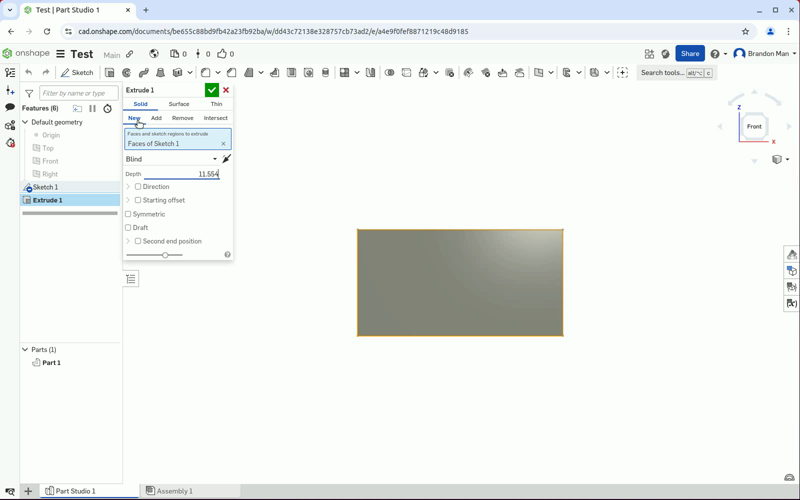
key(enter)
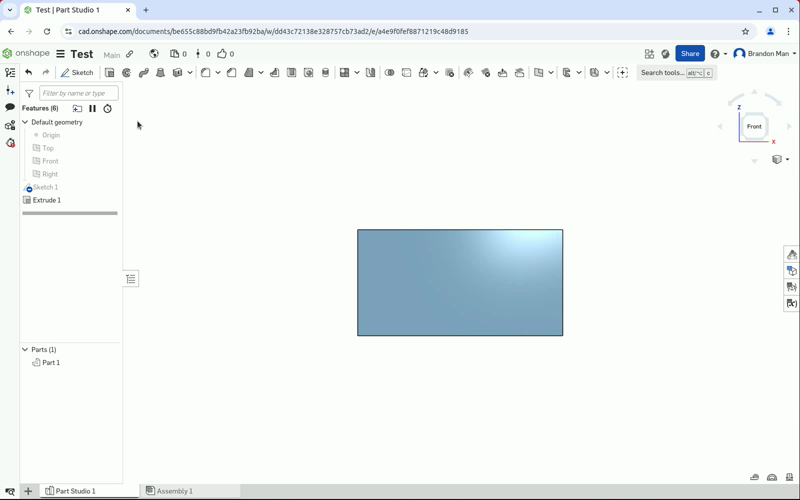
key(shift+h)
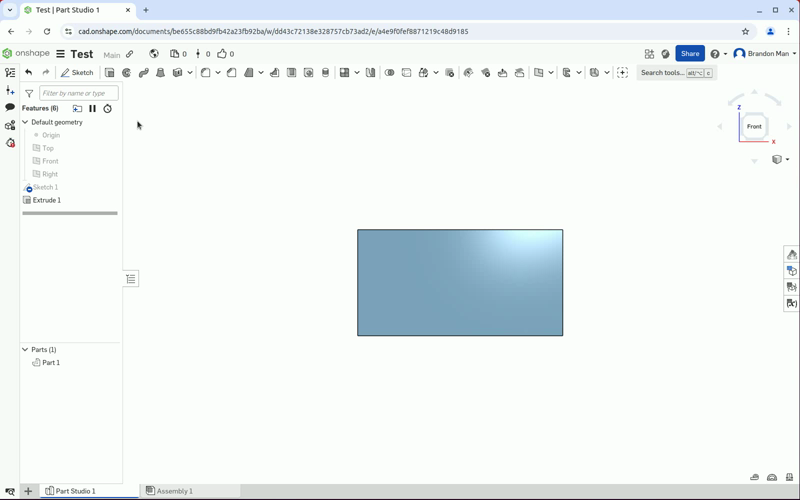
key(shift+h)
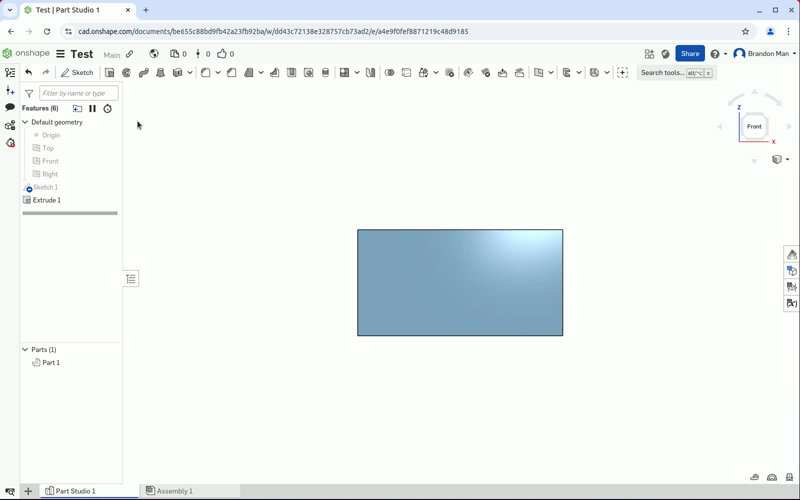
mouse_move(73, 189)
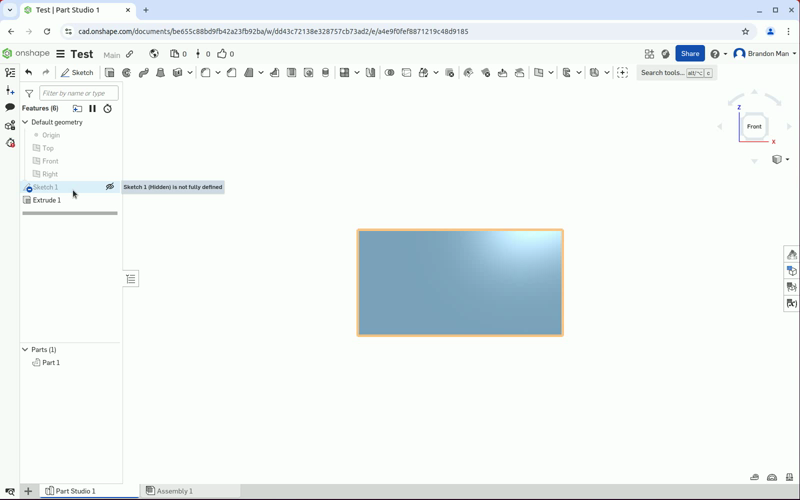
click(73, 189)
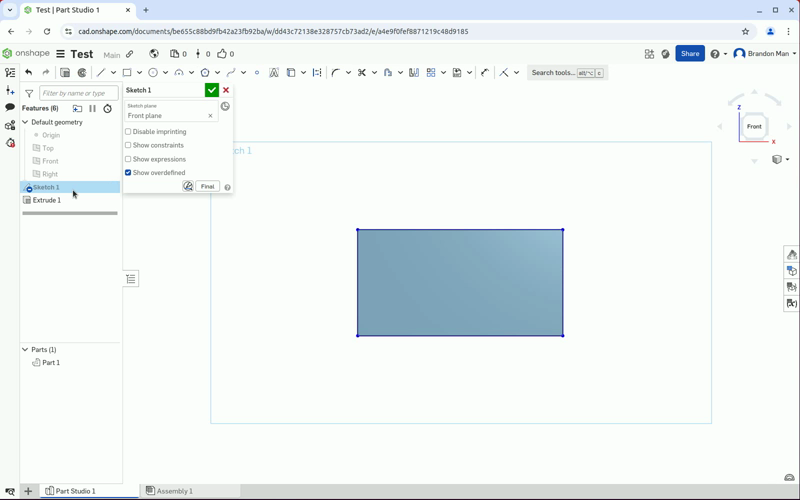
mouse_move(229, 92)
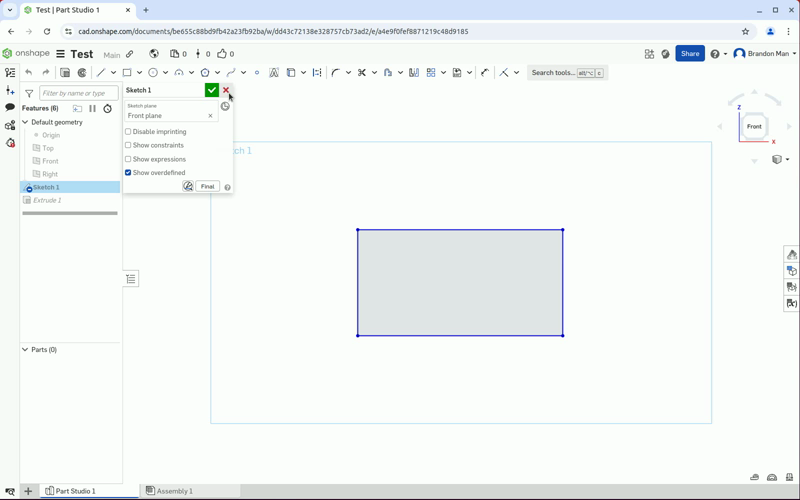
click(229, 92)
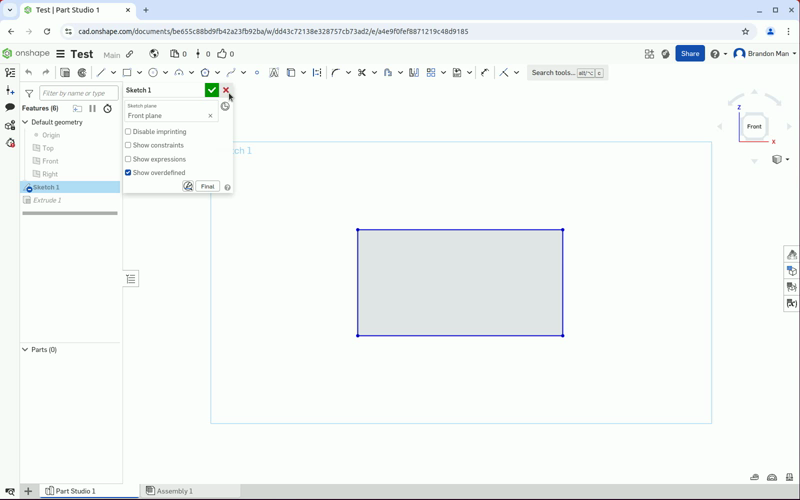
key(shift+s)
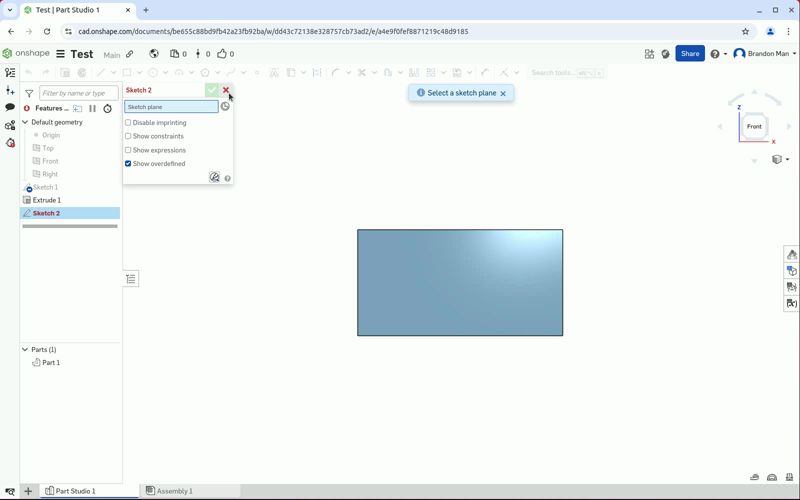
mouse_move(73, 163)
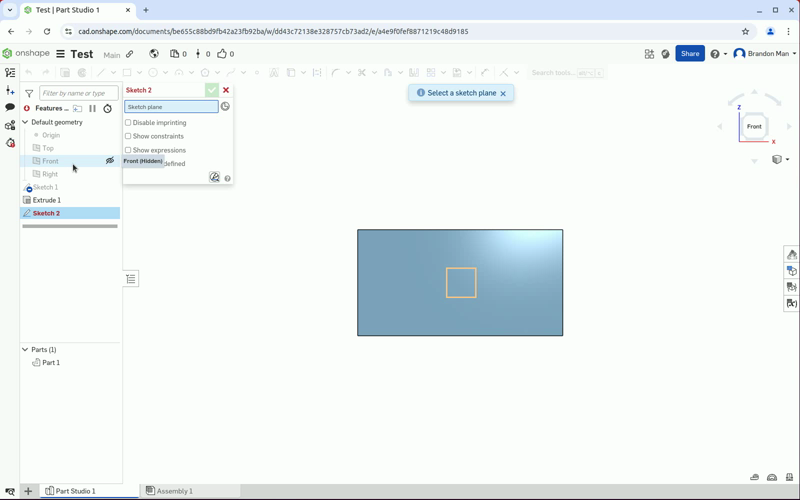
click(73, 163)
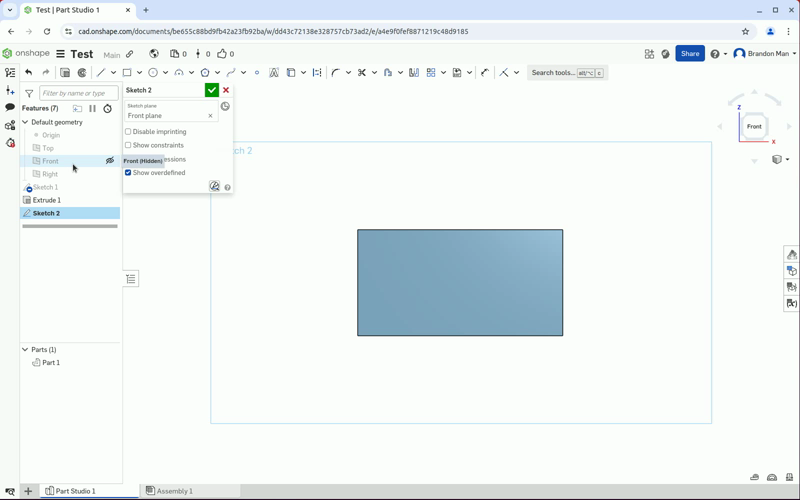
mouse_move(73, 352)
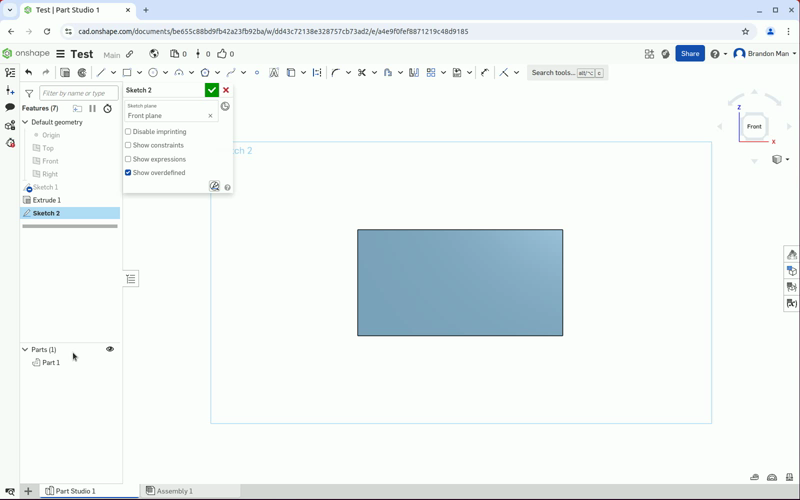
key(y)
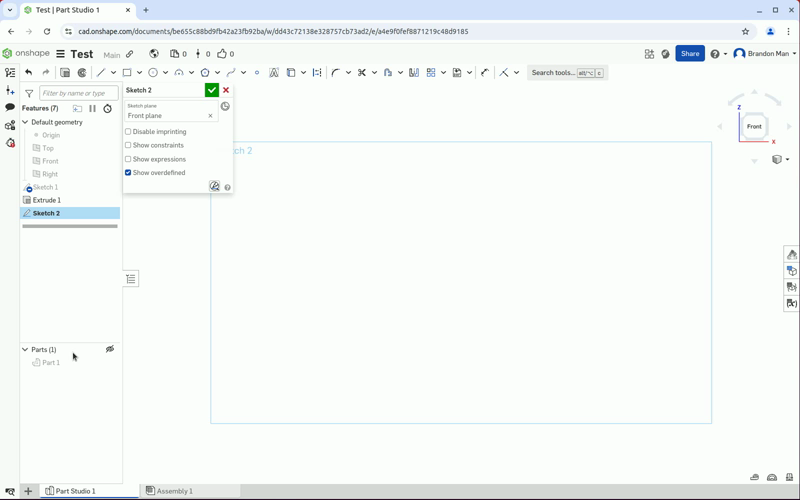
key(c)
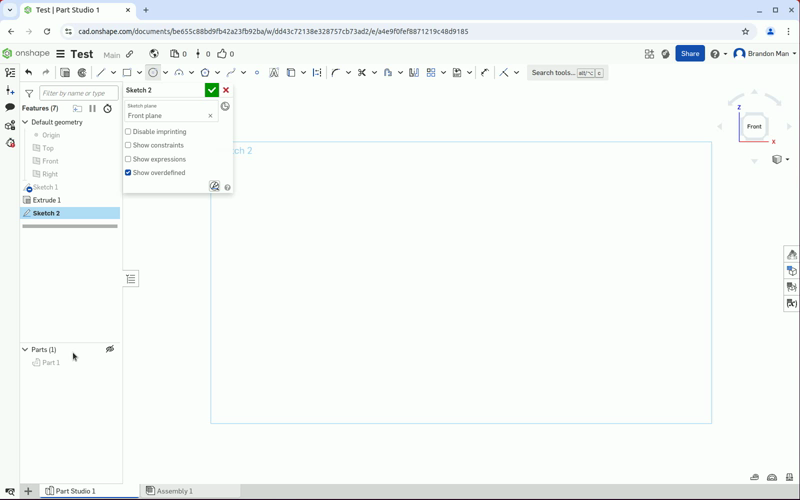
key_down(shift)
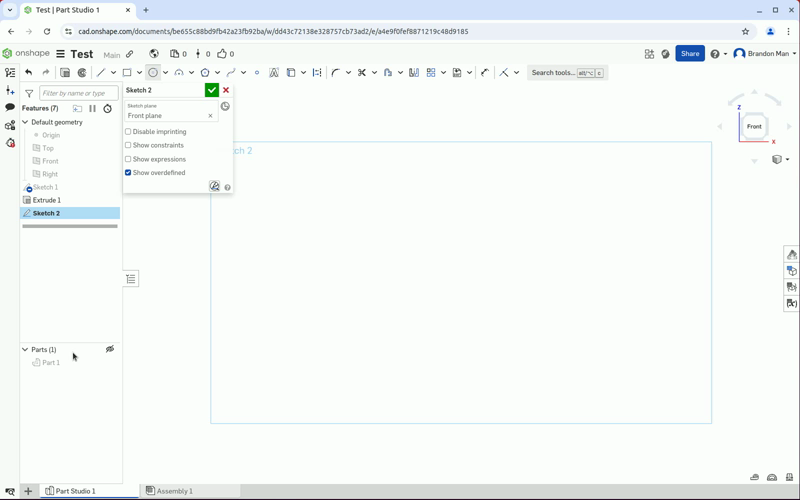
mouse_move(460, 282)
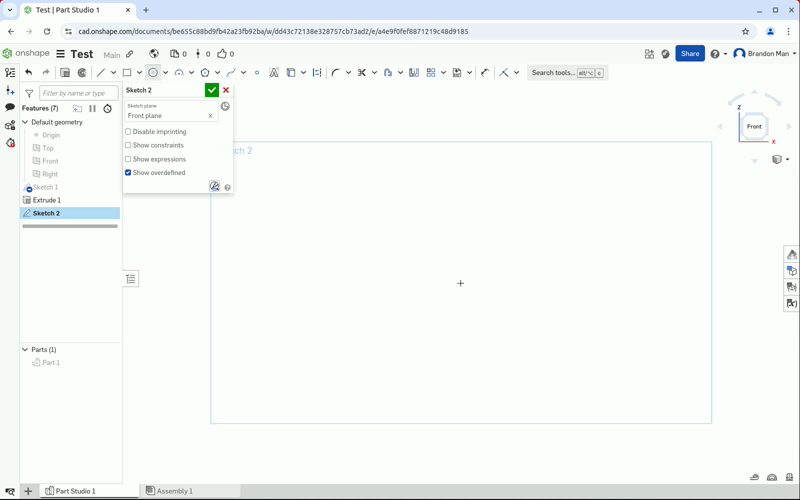
click(460, 282)
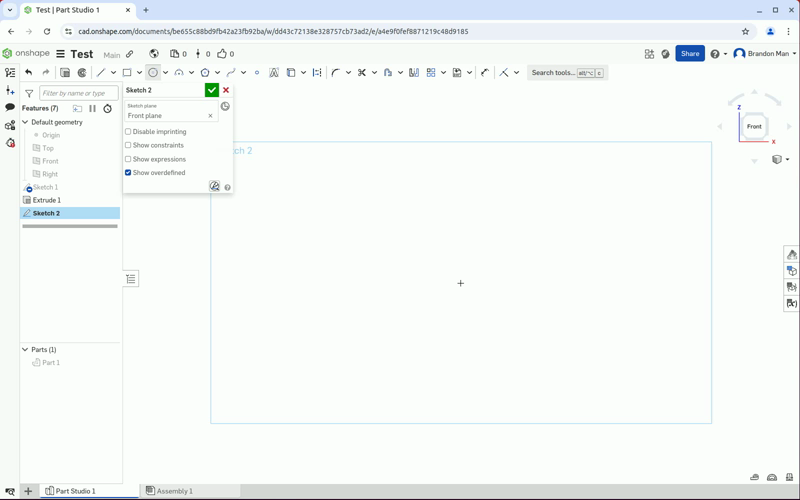
key_up(shift)
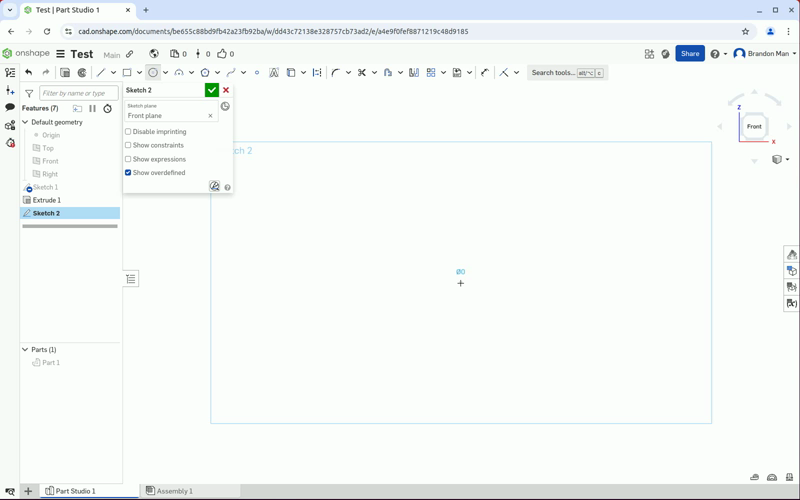
mouse_move(535, 282)
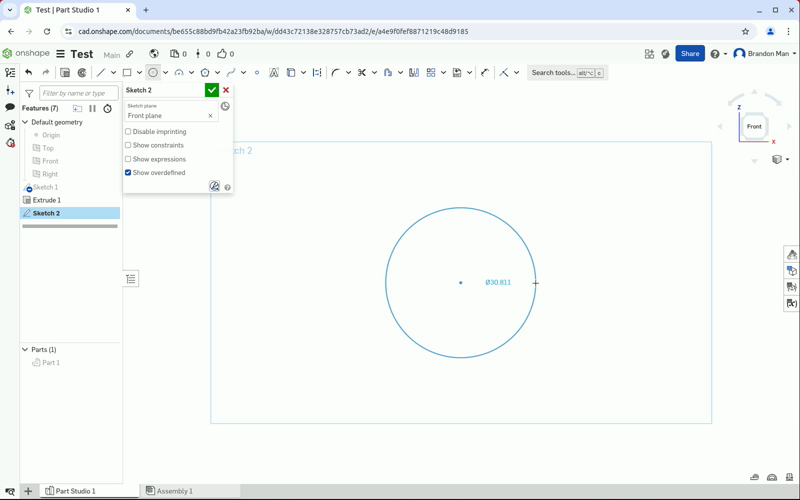
click(535, 282)
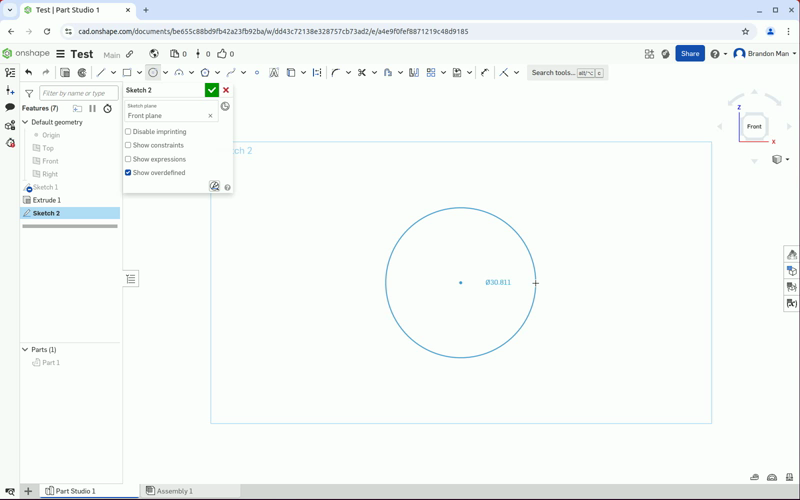
key(esc)
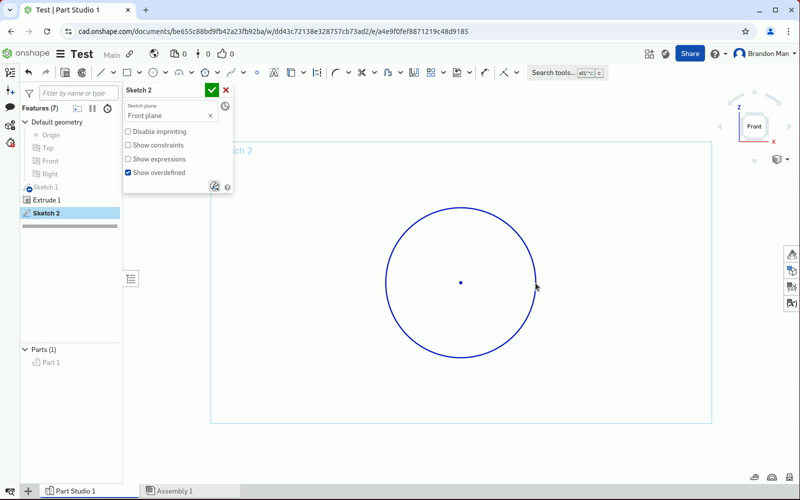
mouse_move(495, 272)
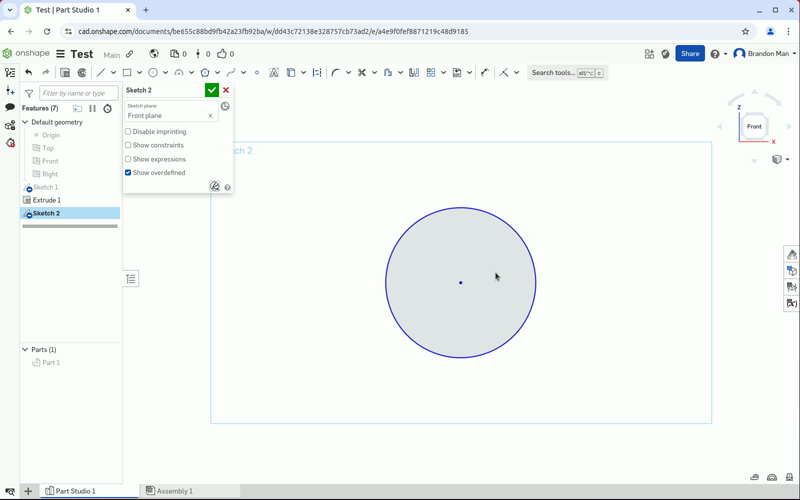
click(495, 272)
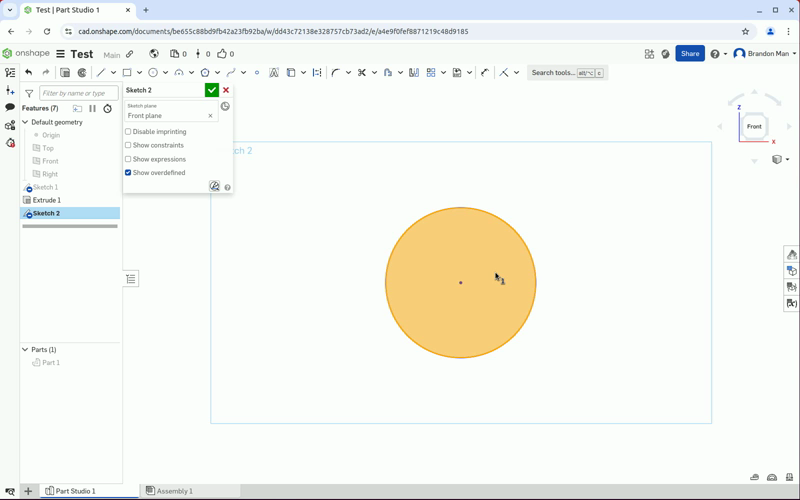
mouse_move(73, 352)
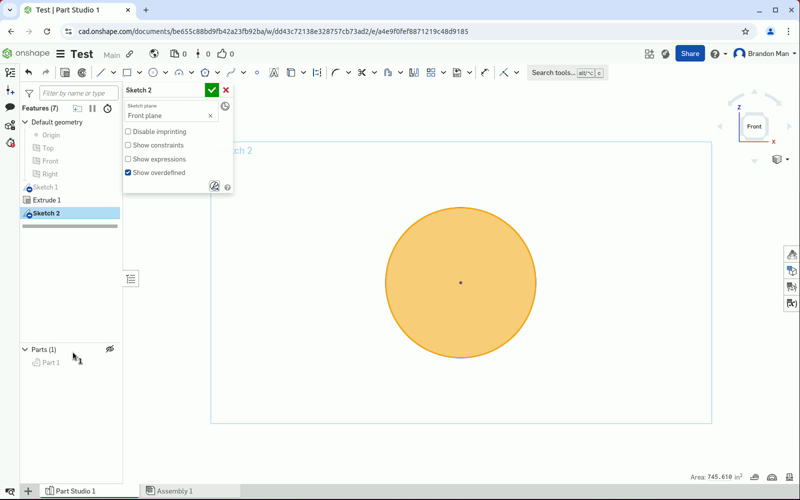
key(shift+y)
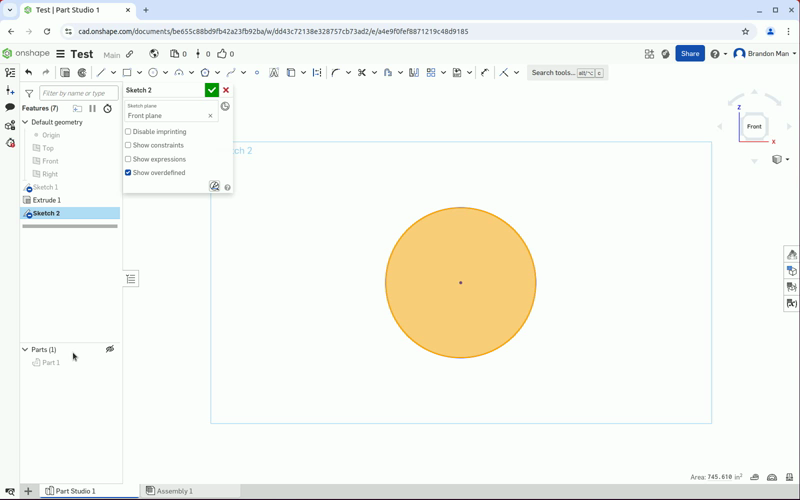
key(shift+e)
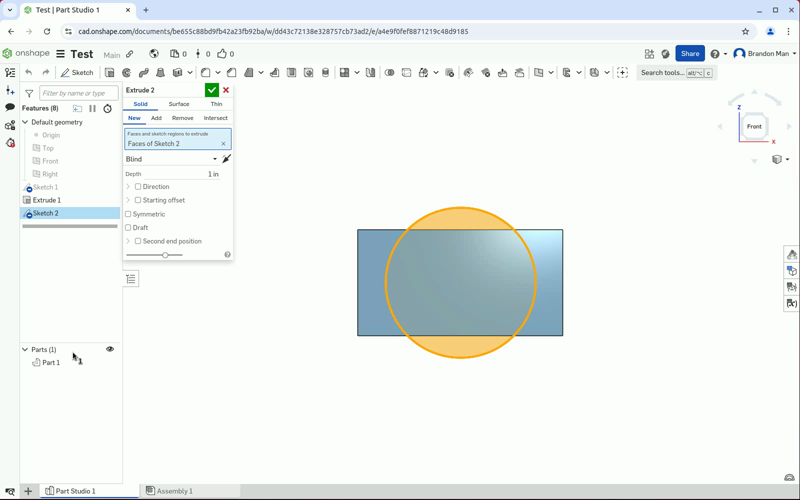
mouse_move(143, 106)
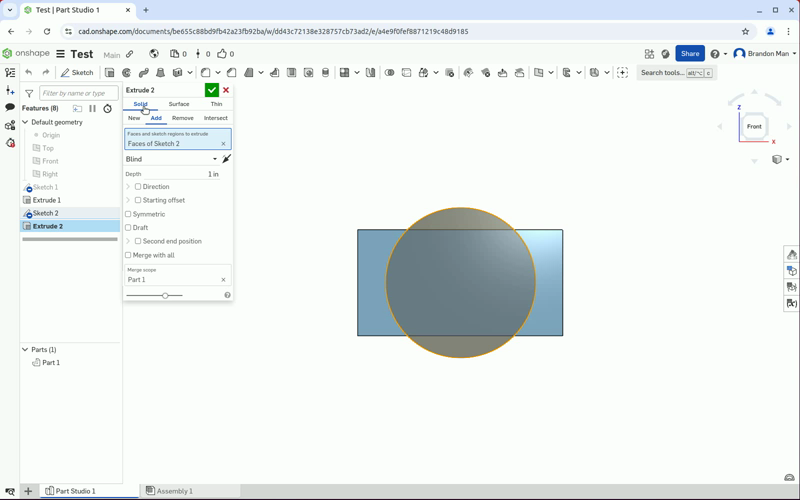
click(143, 106)
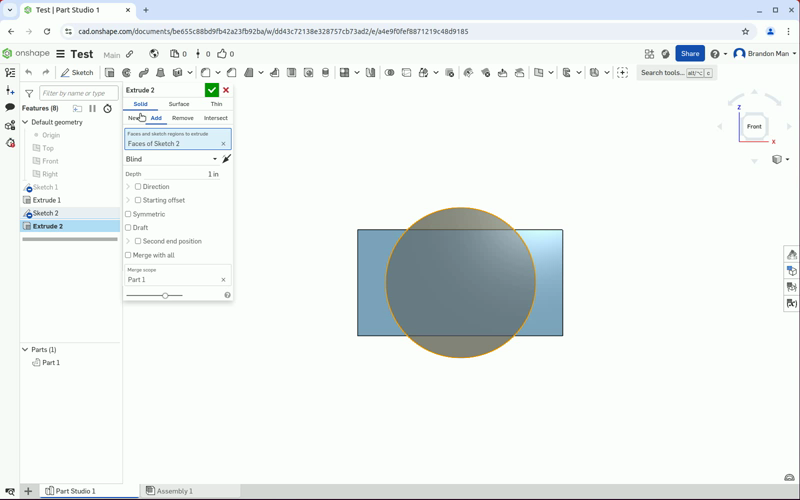
mouse_move(137, 120)
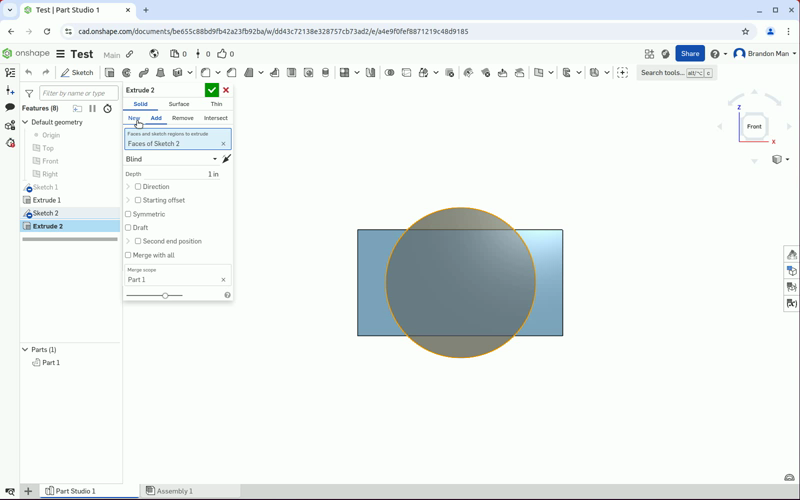
click(137, 120)
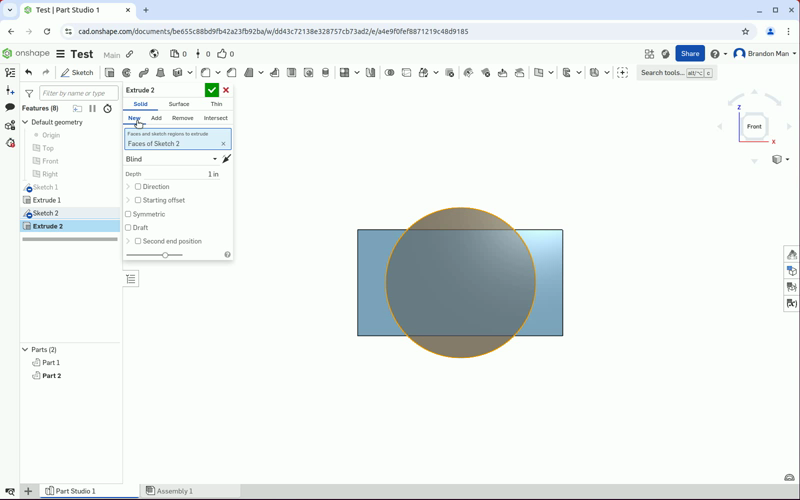
key(tab, 4)
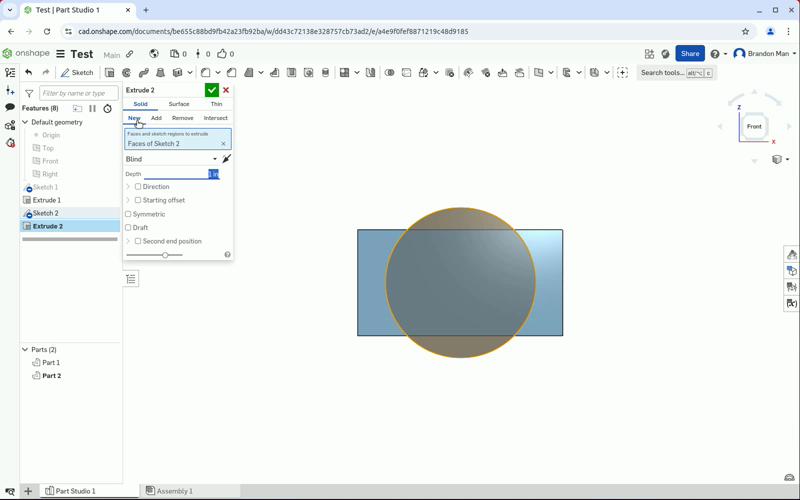
text(23.108)
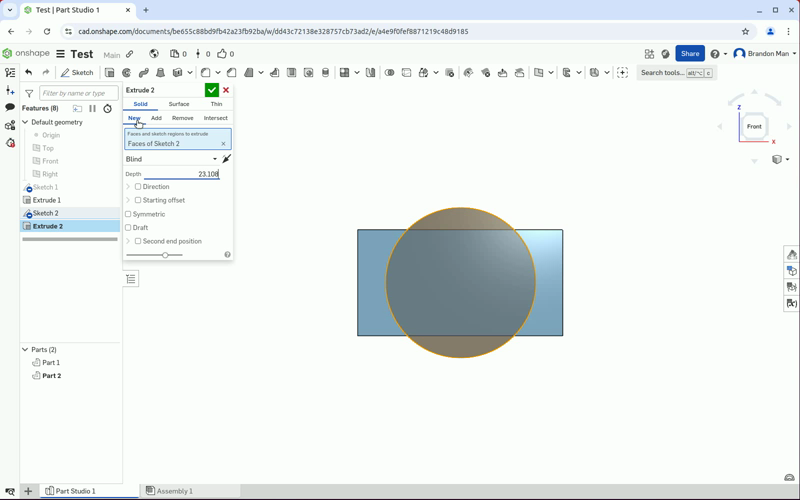
key(enter)
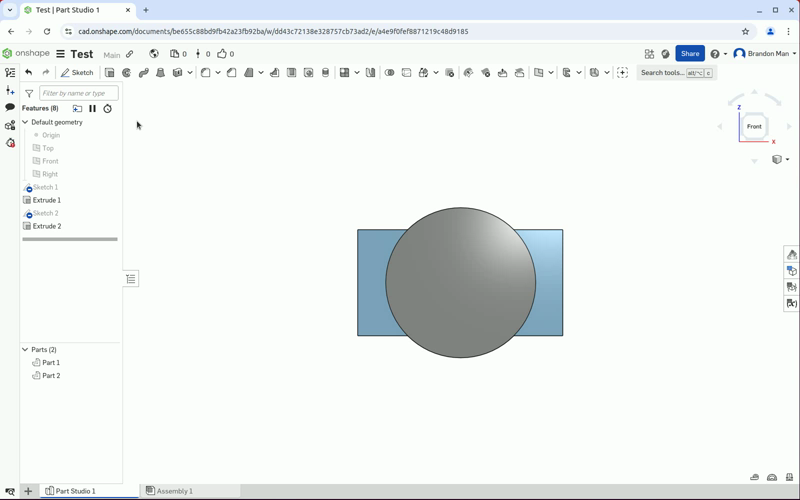
key(shift+h)
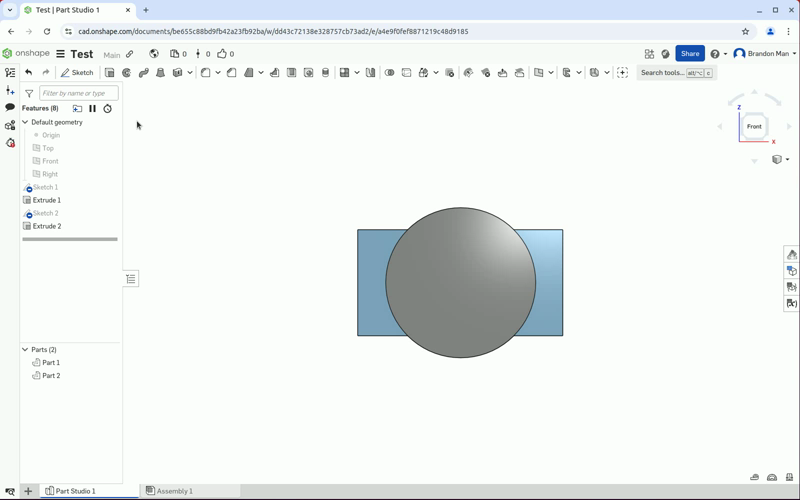
key(shift+h)
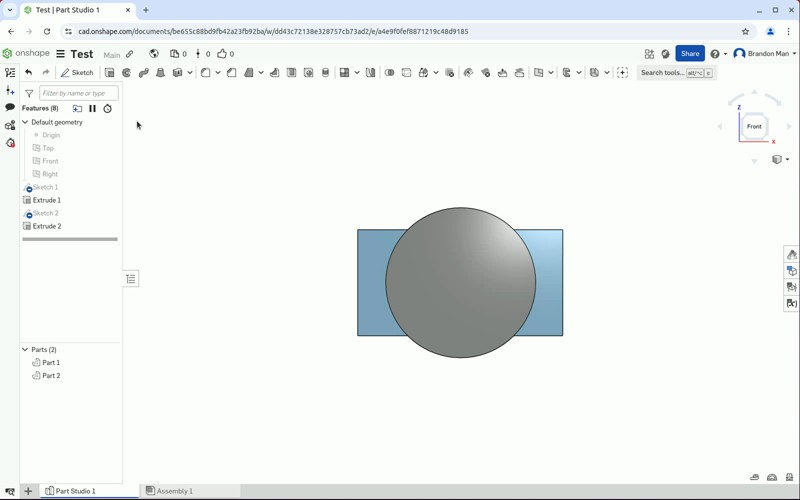
mouse_move(73, 189)
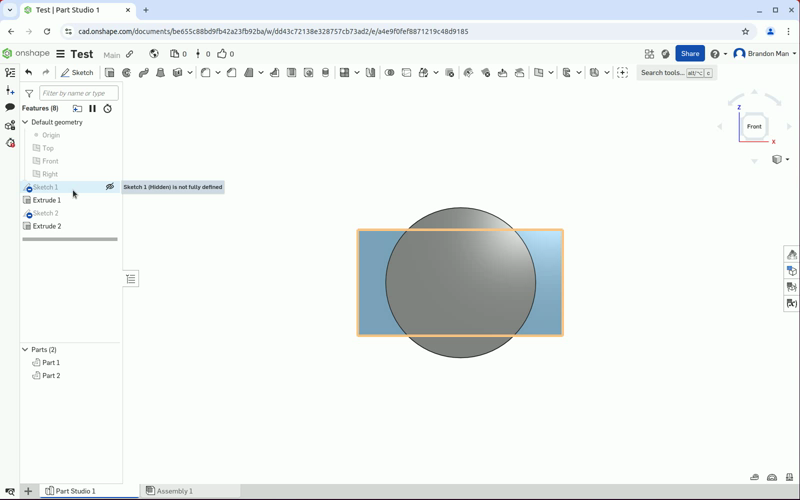
click(73, 189)
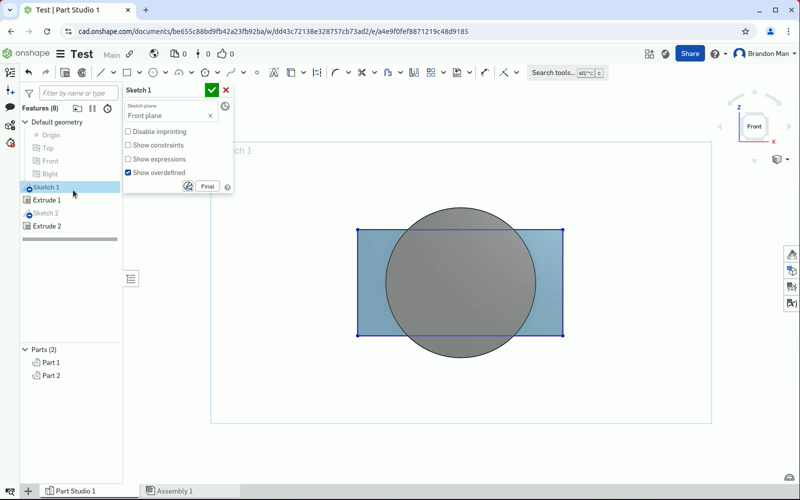
mouse_move(229, 92)
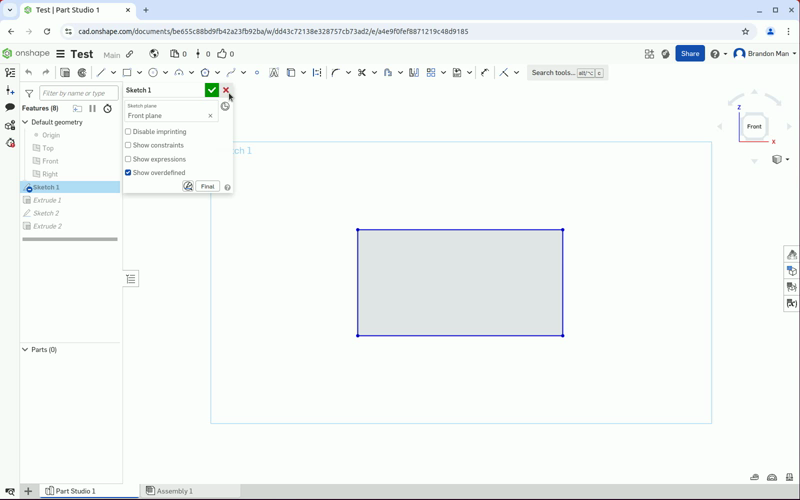
click(229, 92)
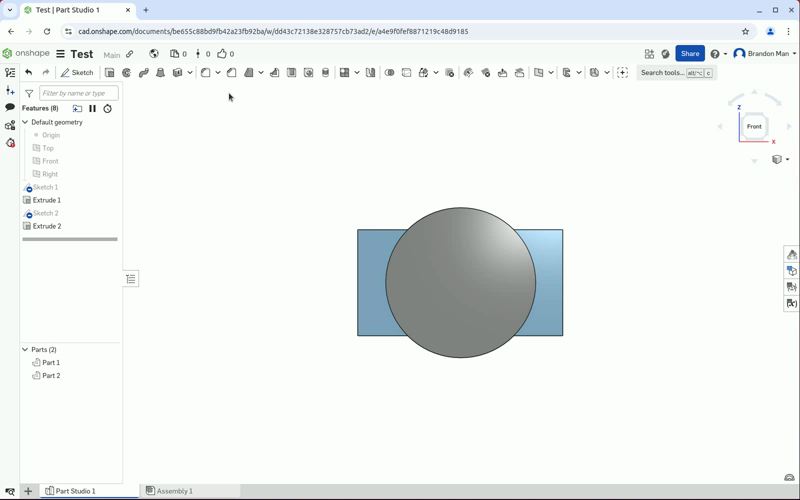
mouse_move(73, 352)
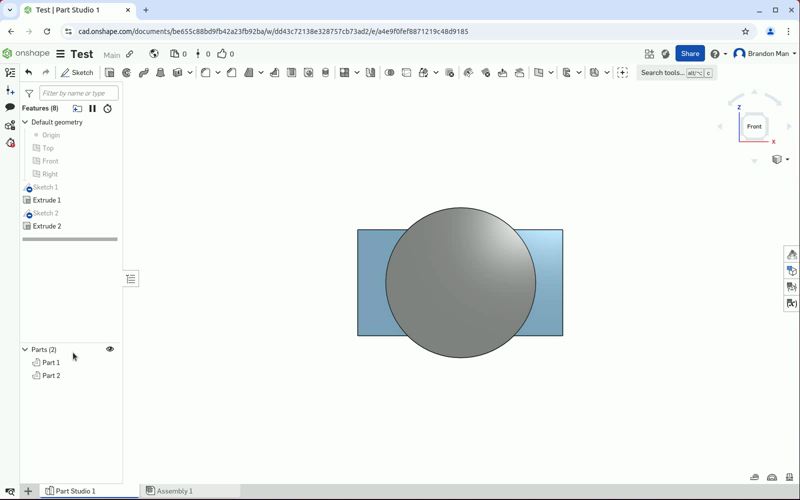
key(y)
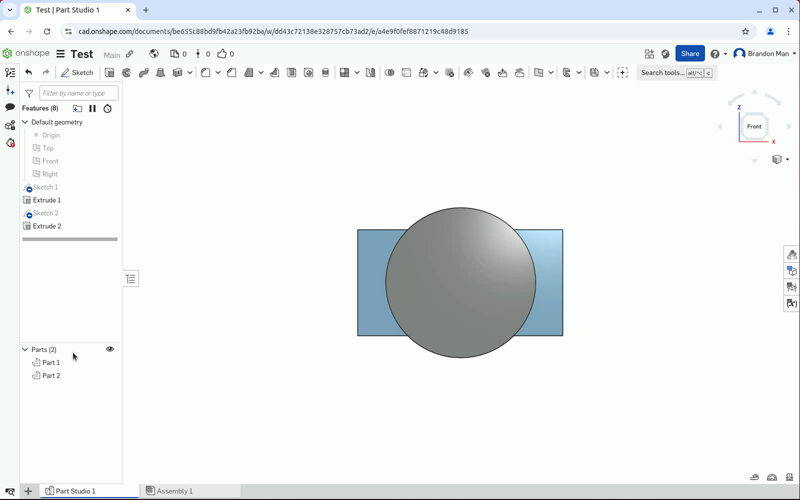
key(shift+p)
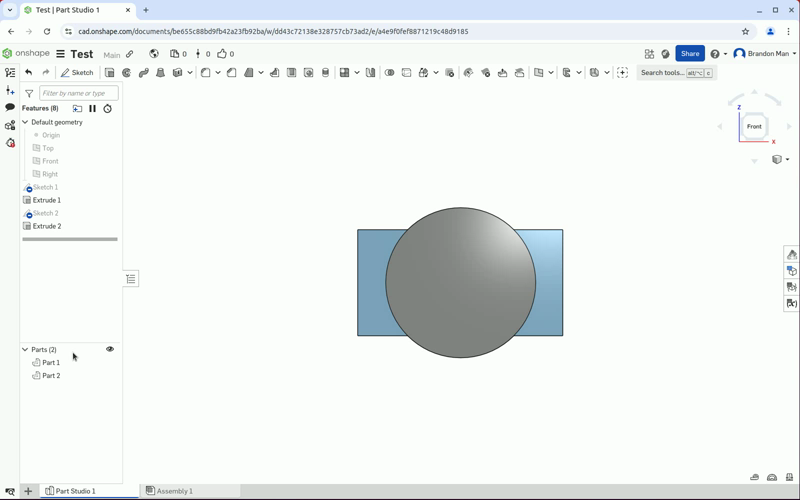
key(space)
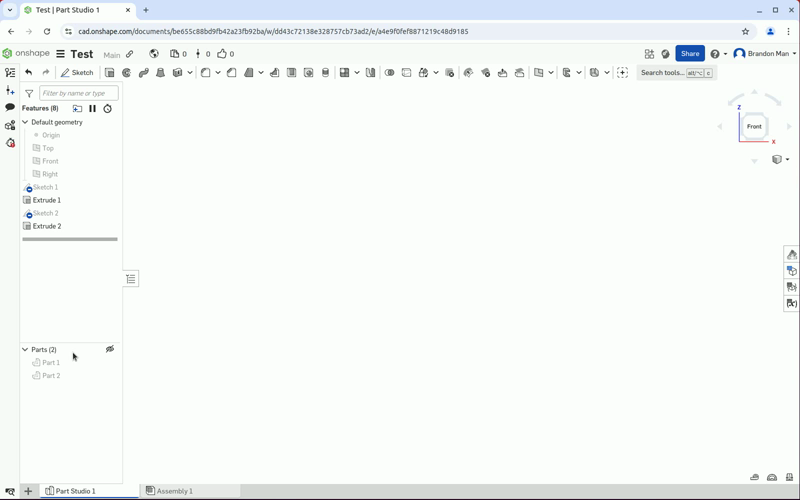
key_down(shift)
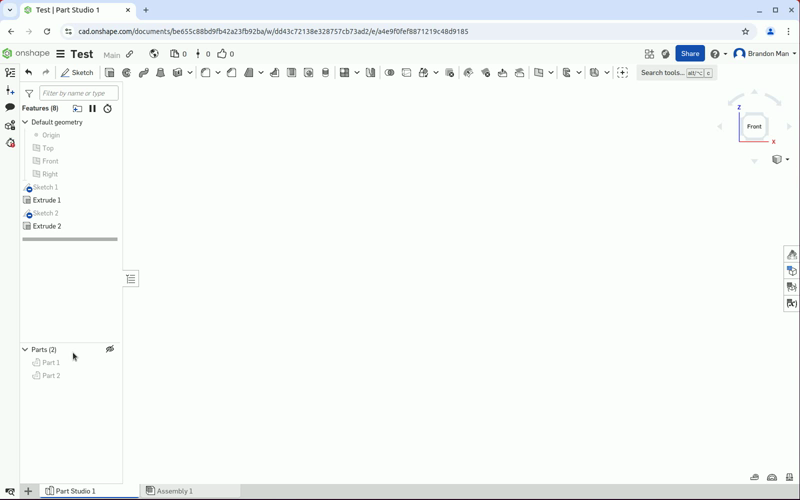
key(left)
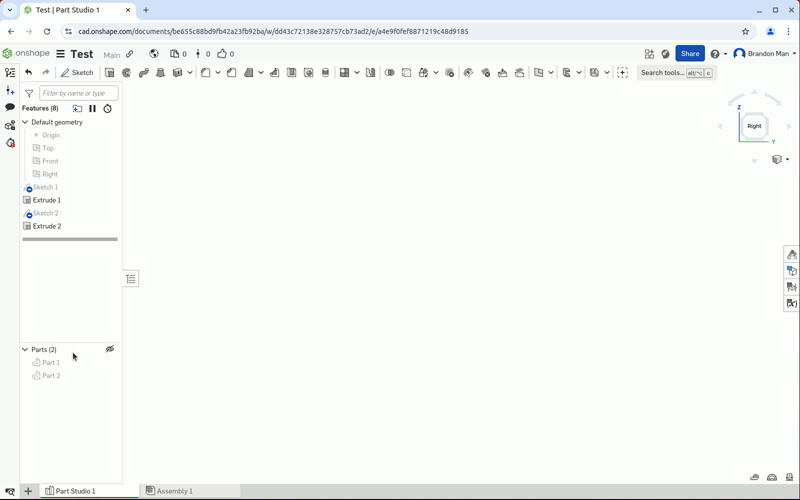
key_up(shift)
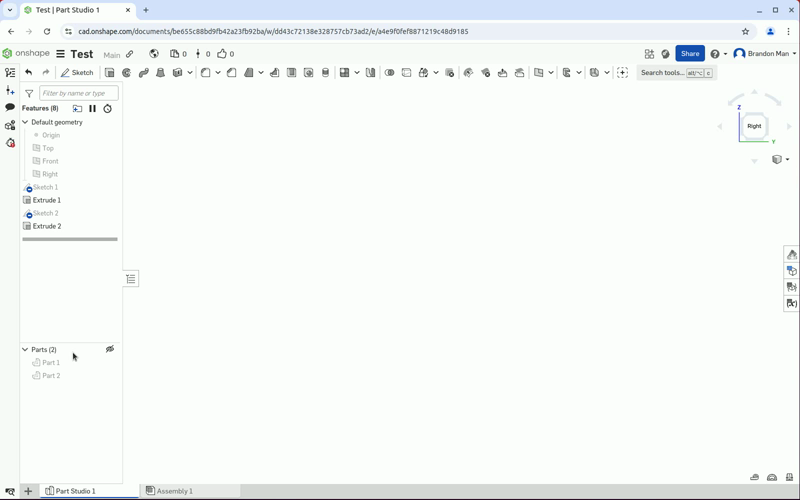
mouse_move(73, 352)
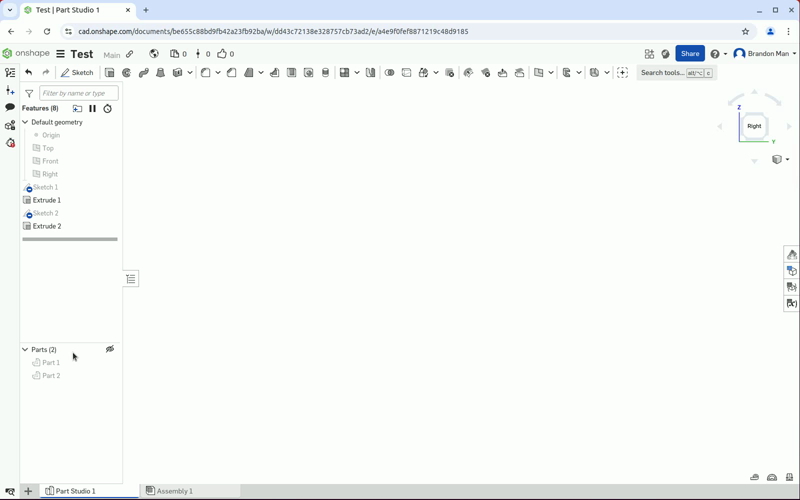
key(shift+y)
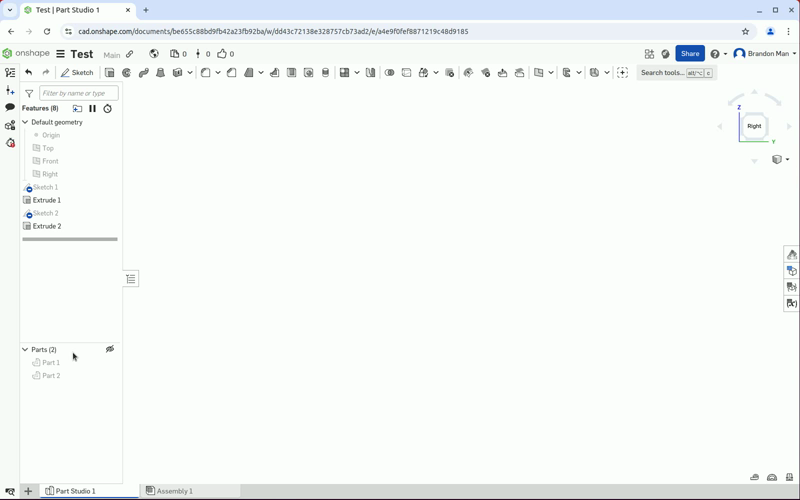
key(shift+s)
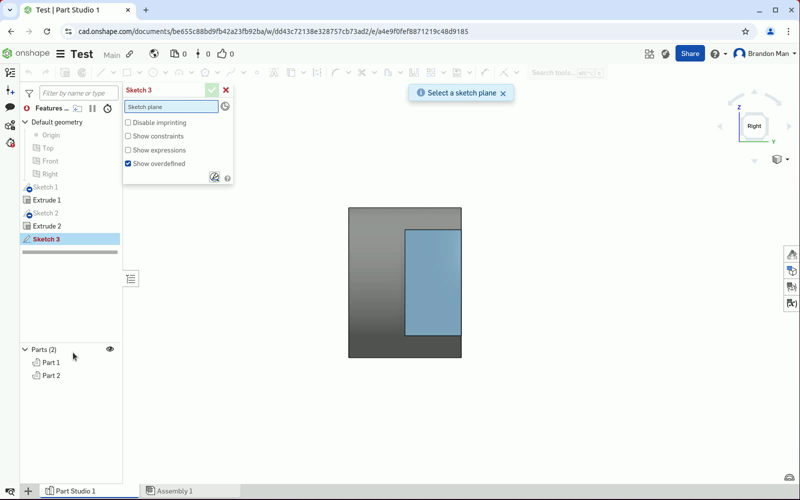
mouse_move(73, 176)
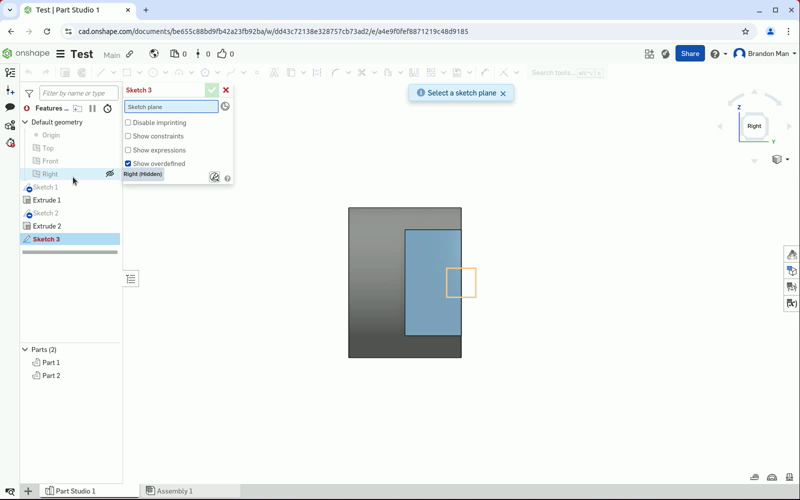
click(73, 176)
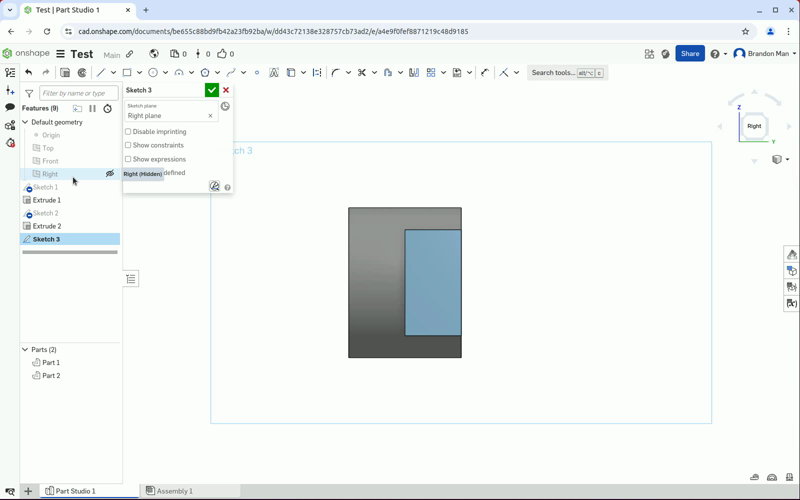
mouse_move(73, 352)
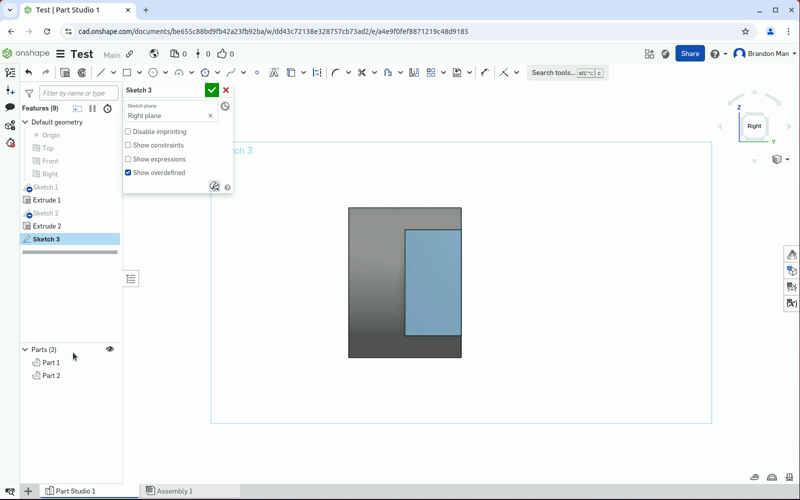
key(y)
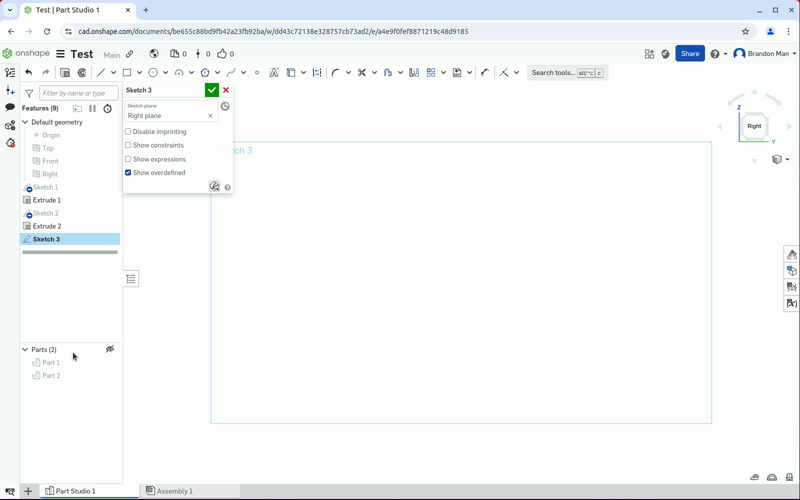
key(l)
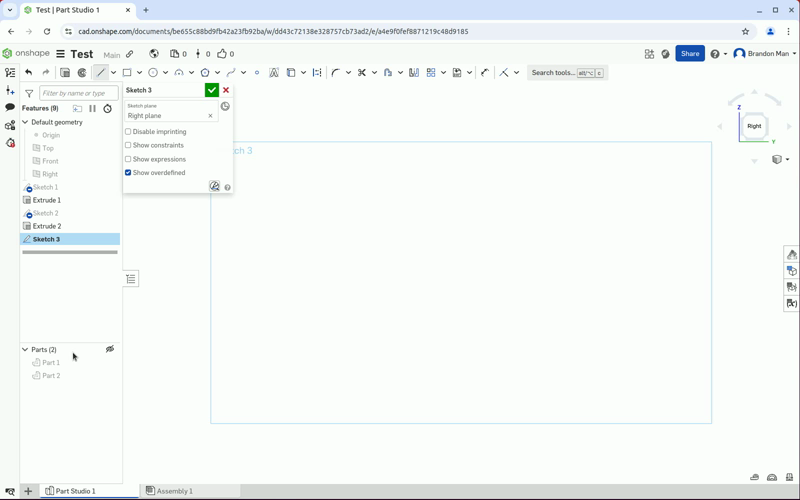
key_down(shift)
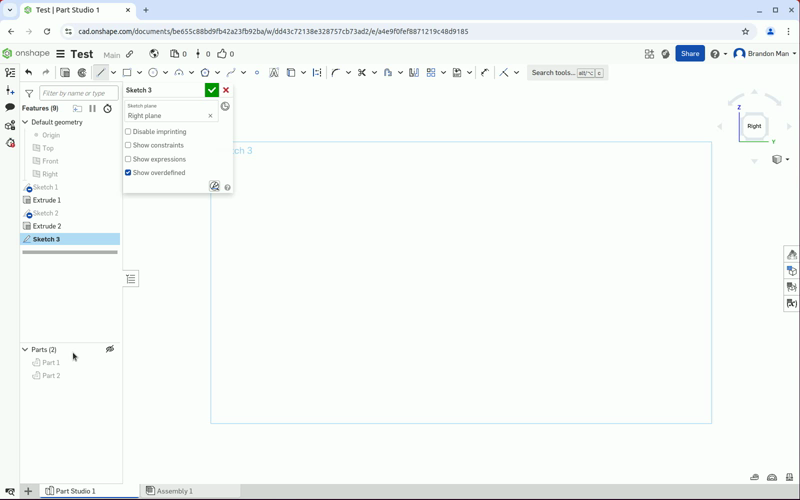
mouse_move(364, 279)
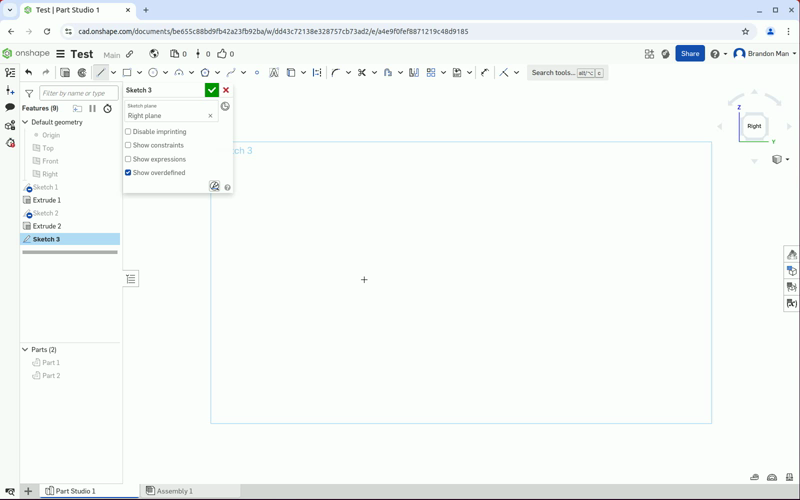
click(364, 279)
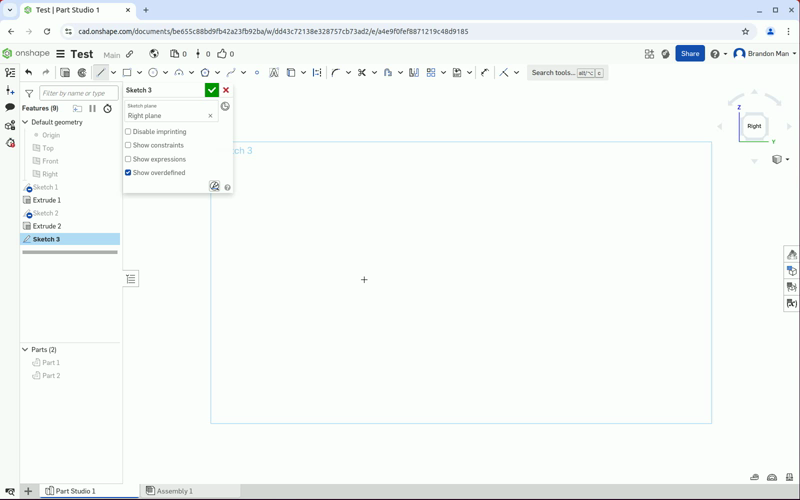
key_up(shift)
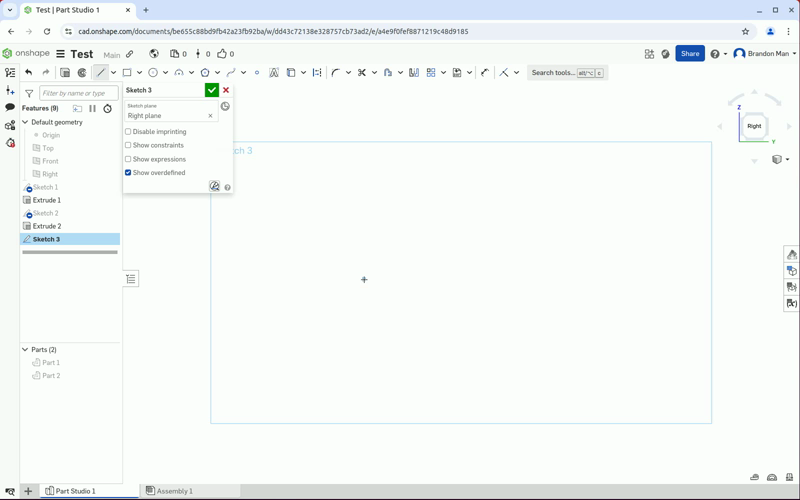
key_down(shift)
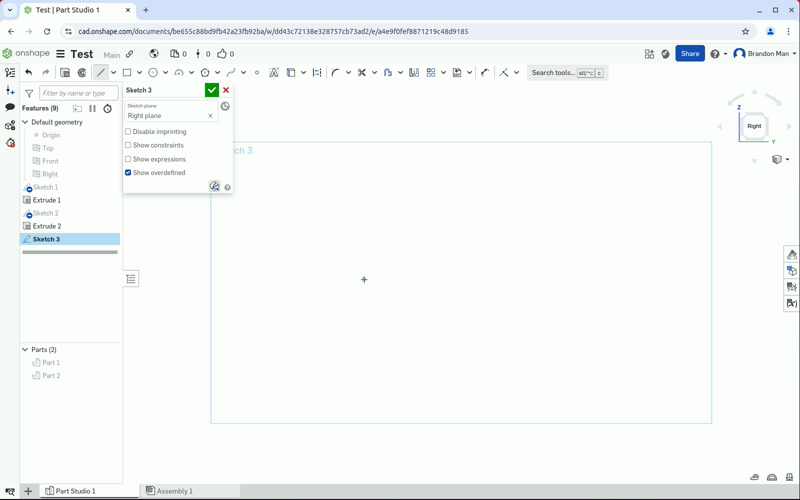
mouse_move(394, 279)
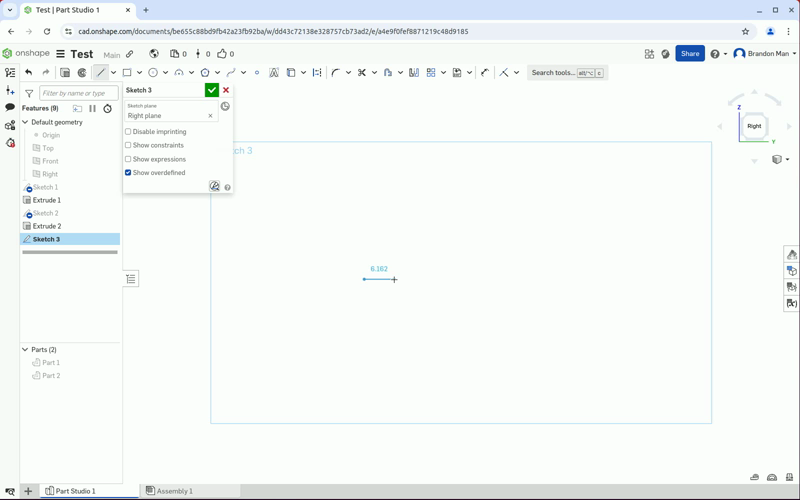
mouse_move(380, 335)
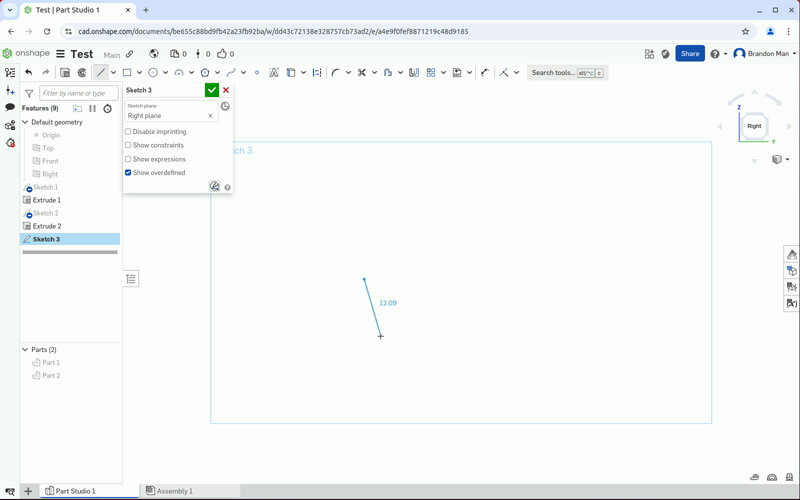
click(380, 335)
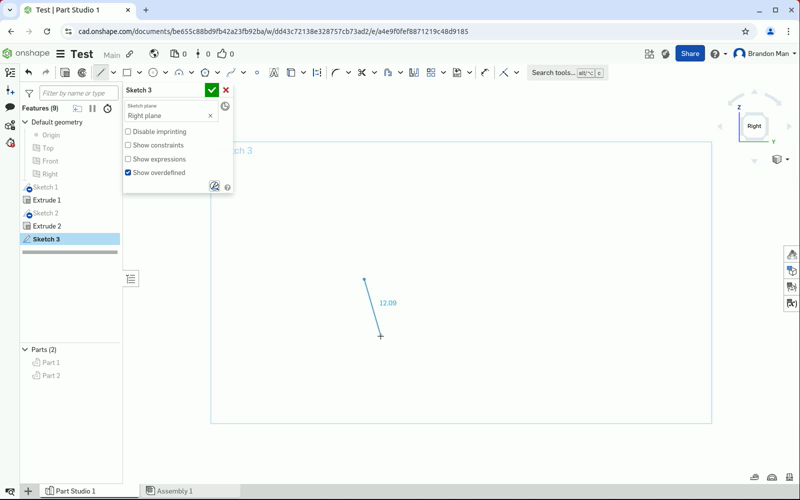
key_up(shift)
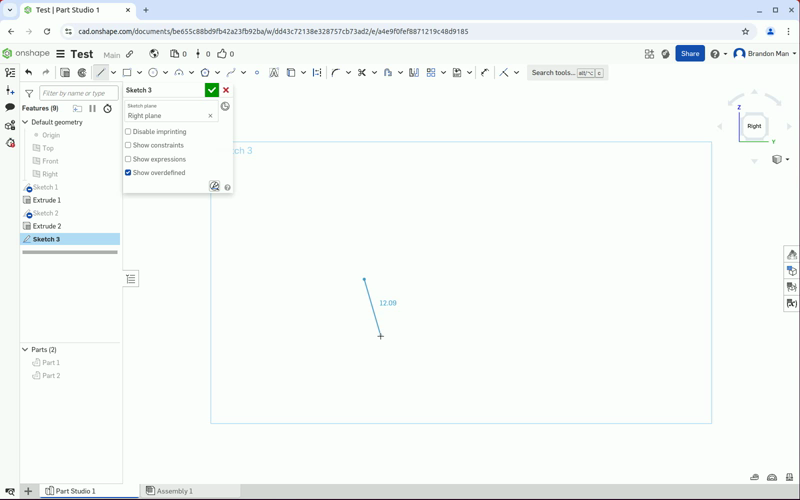
key_down(shift)
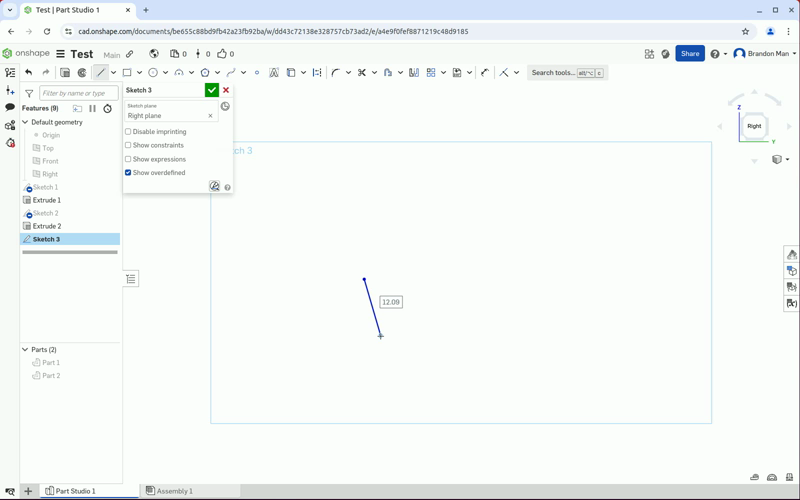
mouse_move(410, 335)
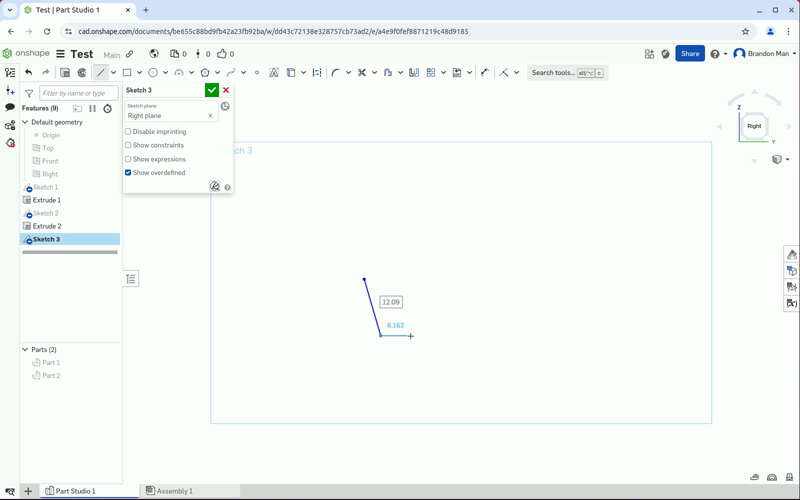
mouse_move(427, 372)
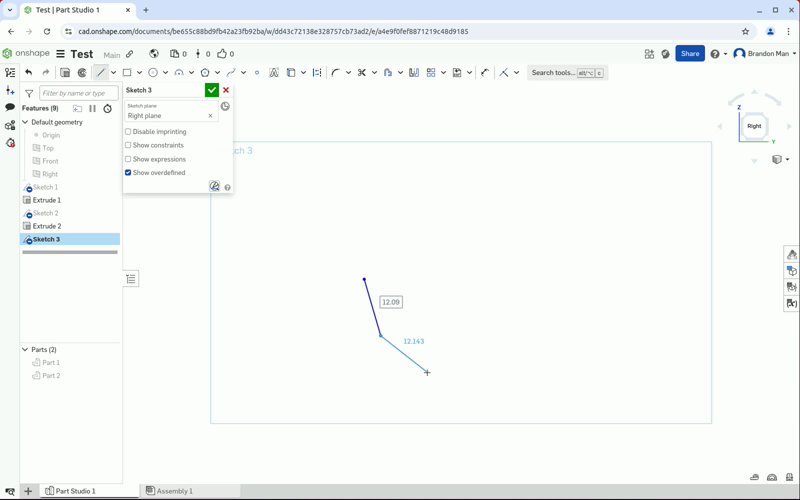
click(427, 372)
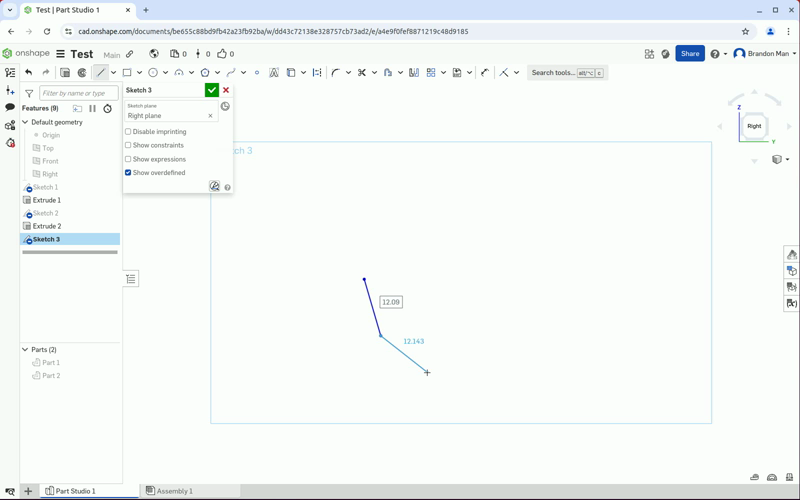
key_up(shift)
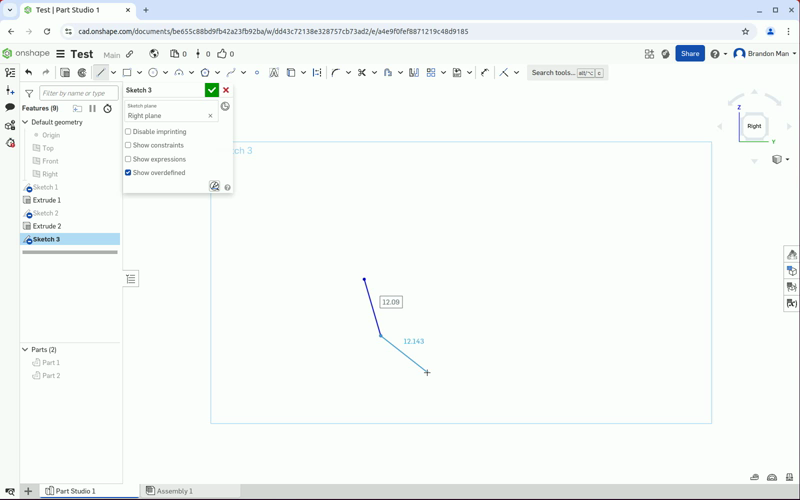
key_down(shift)
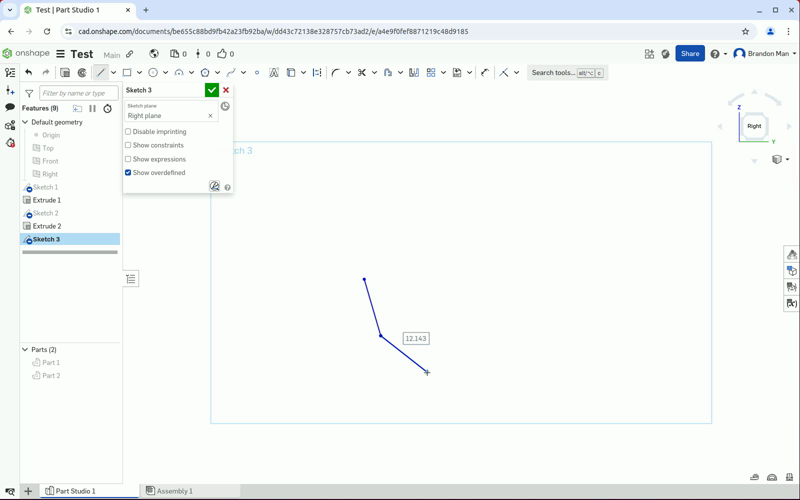
mouse_move(487, 374)
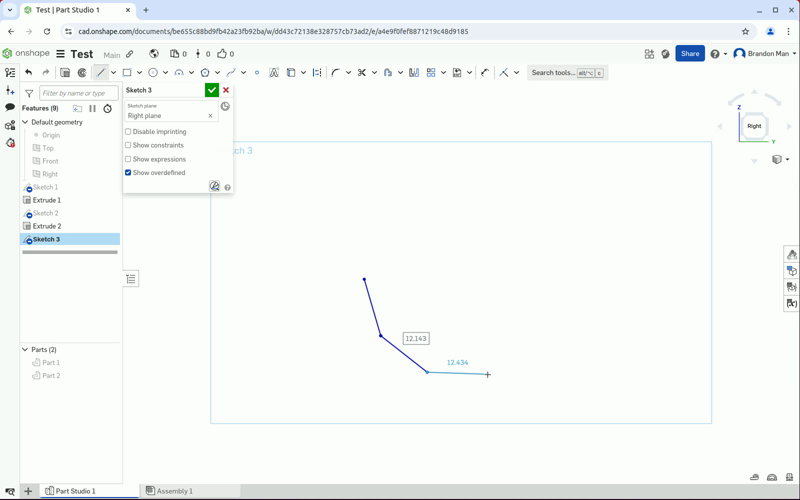
click(487, 374)
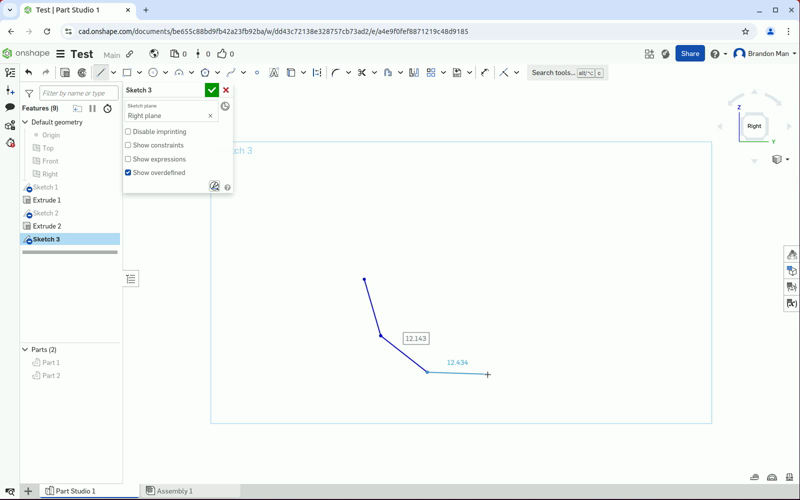
key_up(shift)
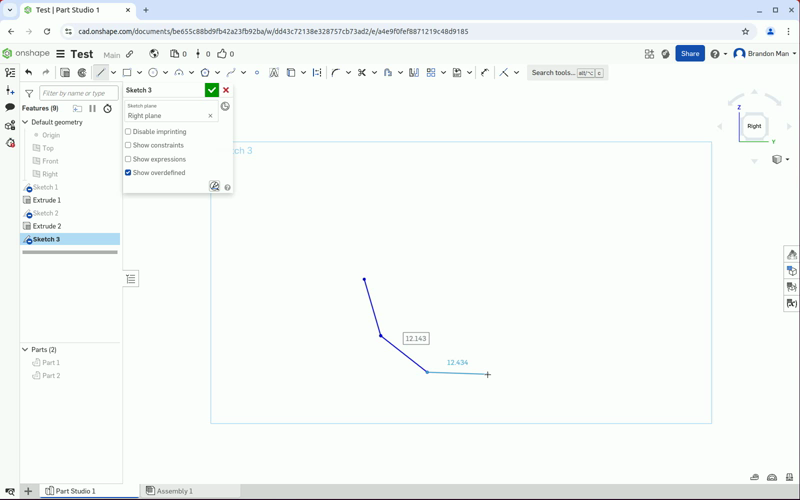
key_down(shift)
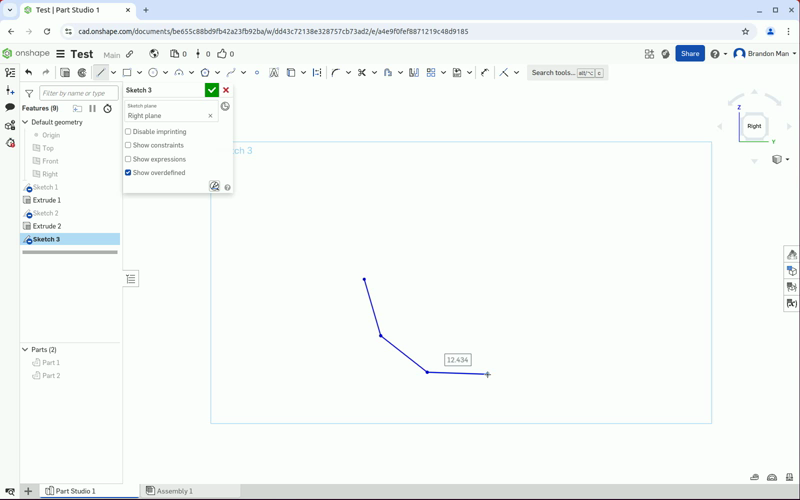
mouse_move(517, 374)
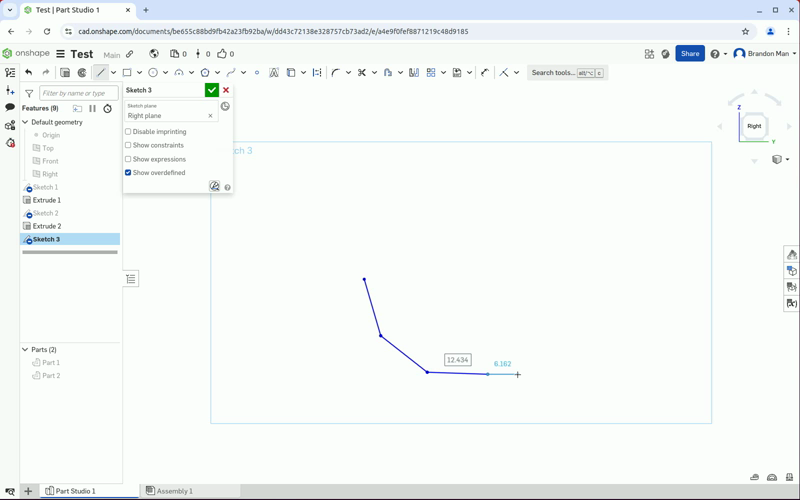
mouse_move(535, 342)
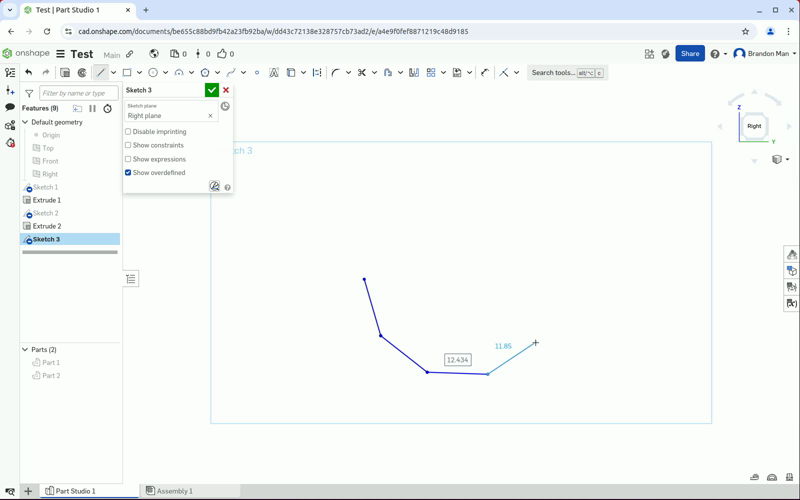
click(535, 342)
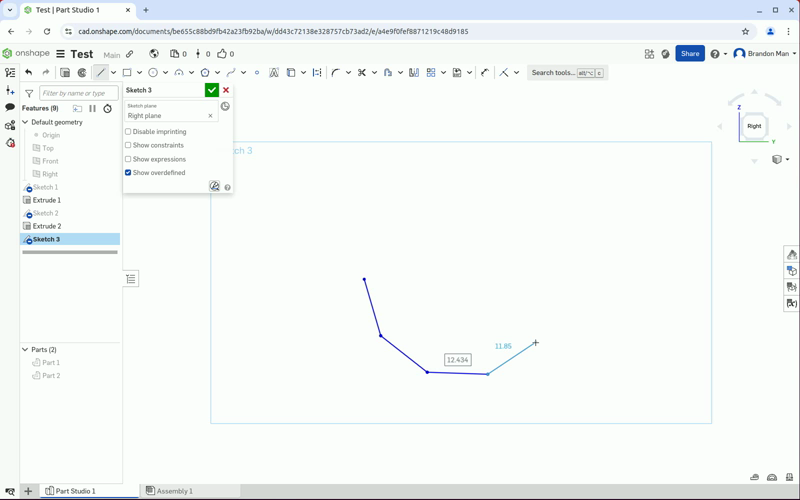
key_up(shift)
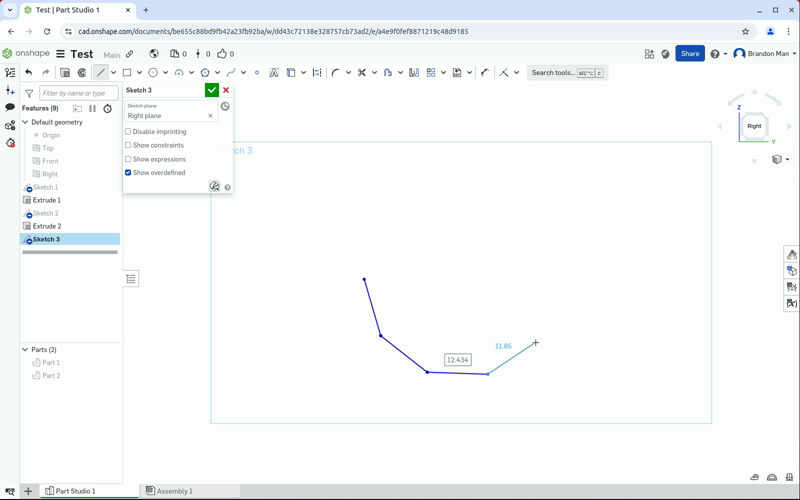
key_down(shift)
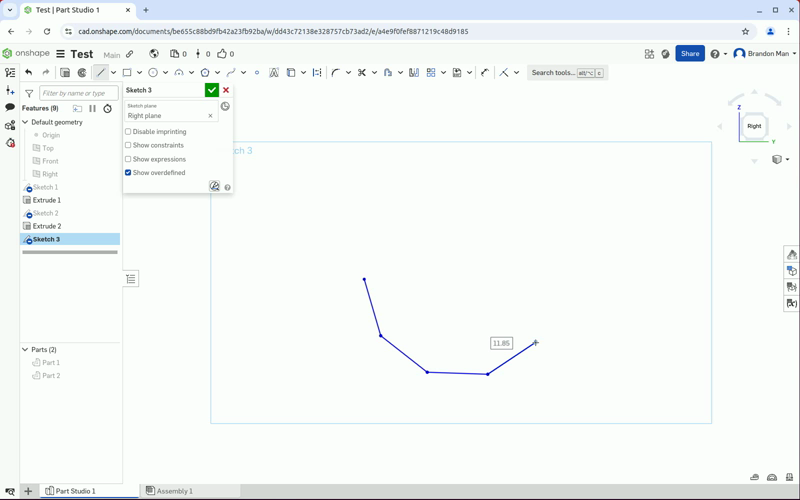
mouse_move(565, 342)
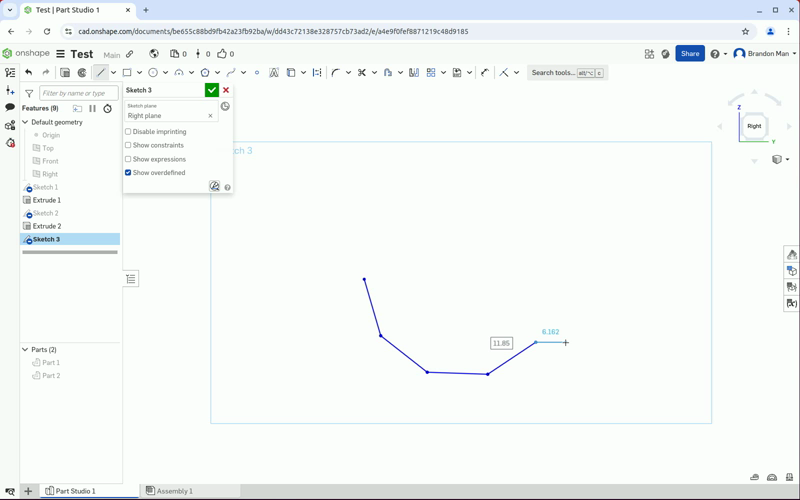
mouse_move(555, 285)
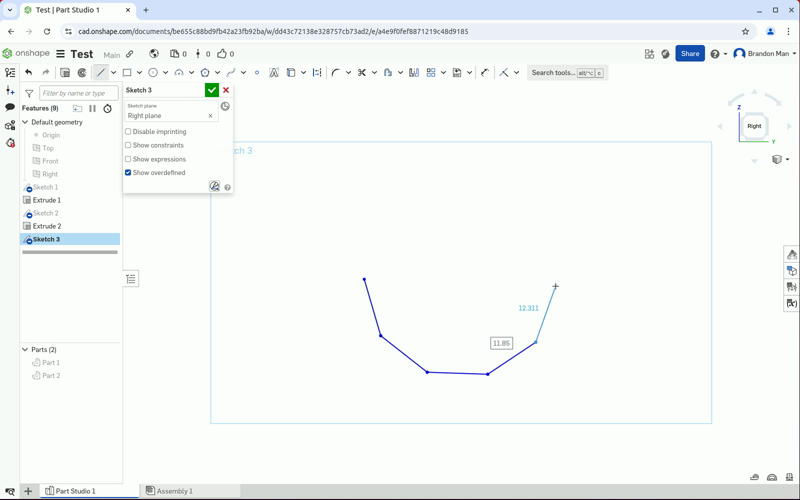
click(555, 285)
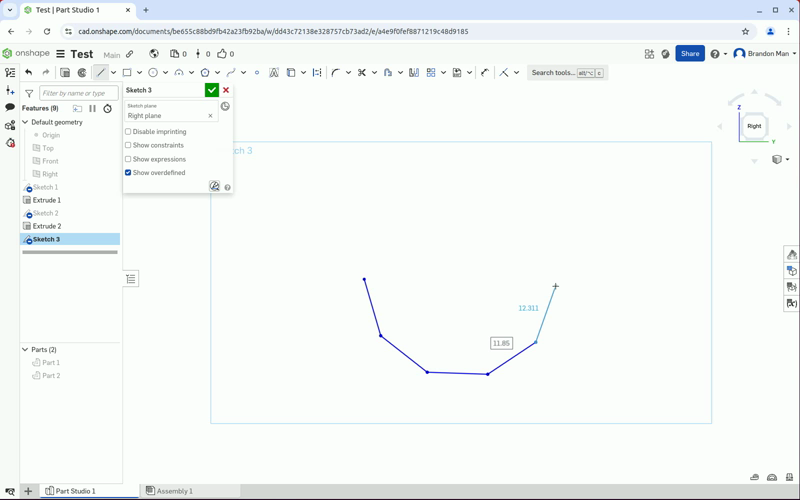
key_up(shift)
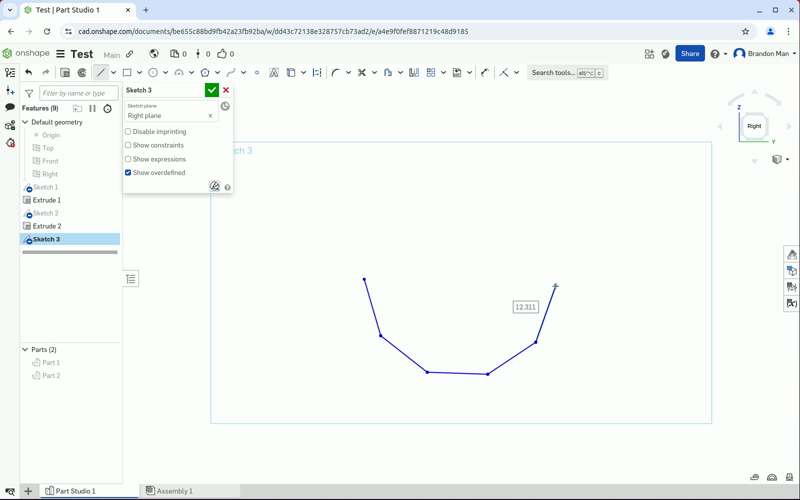
key_down(shift)
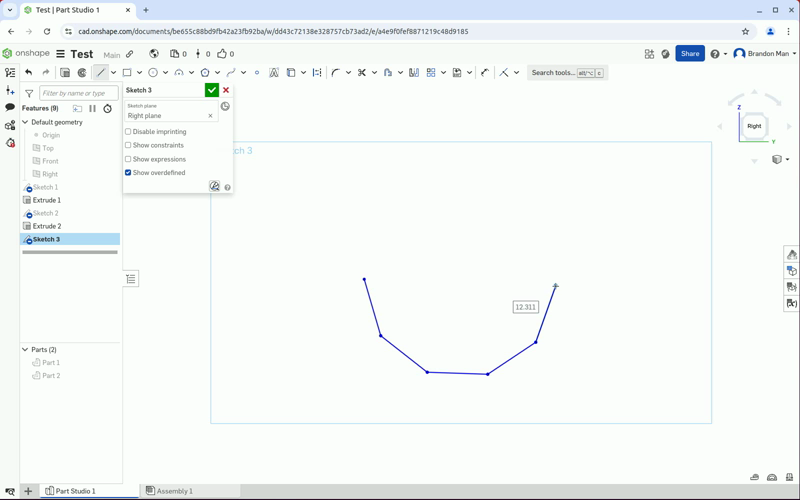
mouse_move(585, 285)
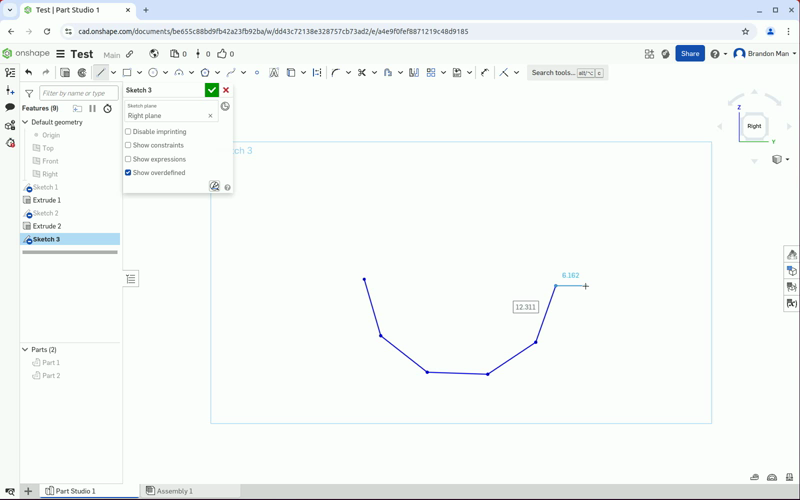
mouse_move(540, 229)
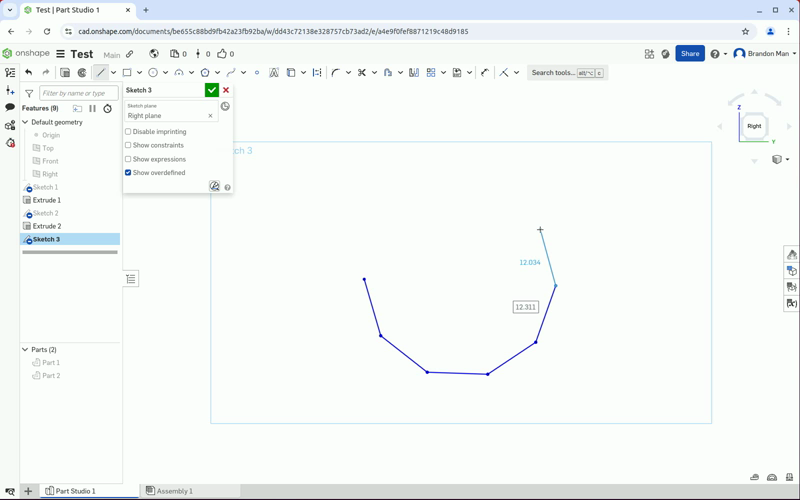
click(540, 229)
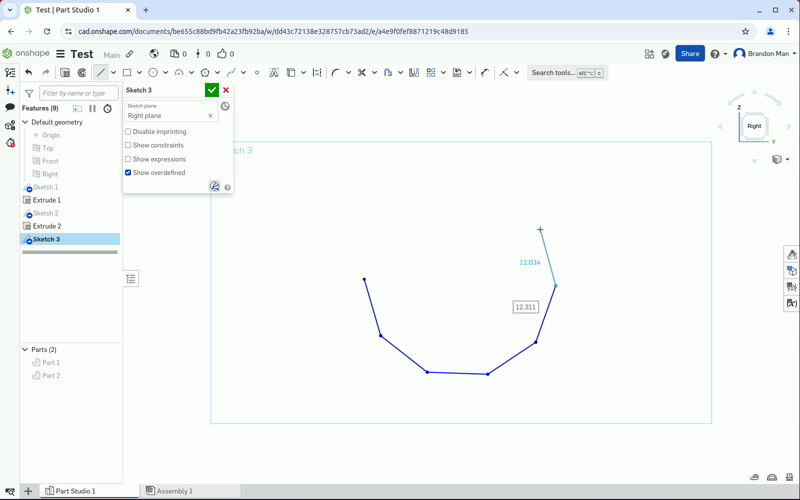
key_up(shift)
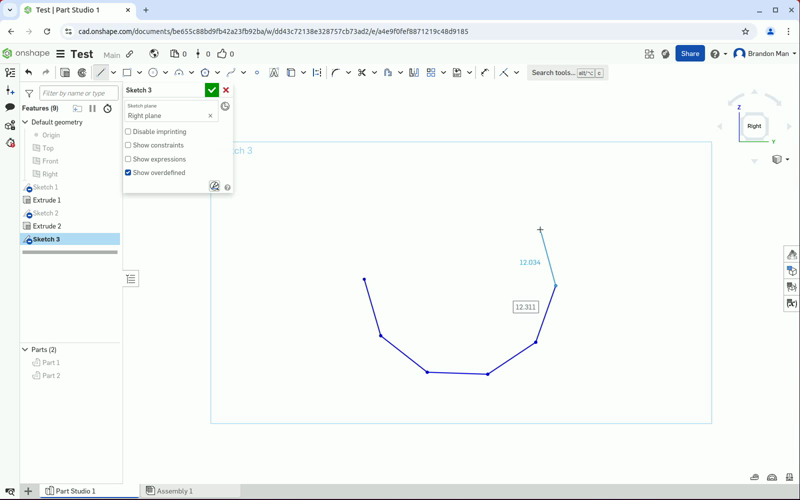
key_down(shift)
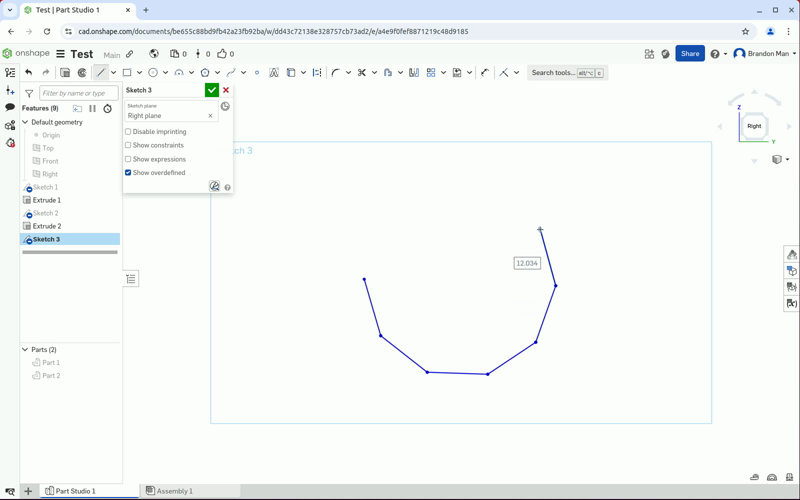
mouse_move(570, 229)
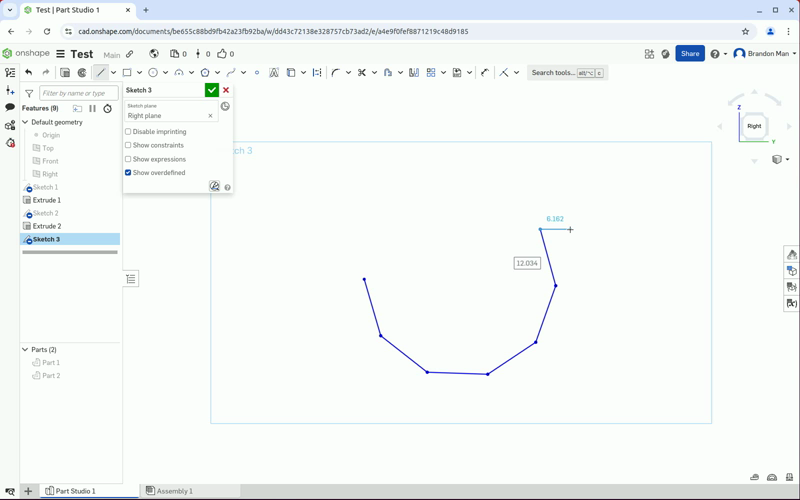
mouse_move(493, 192)
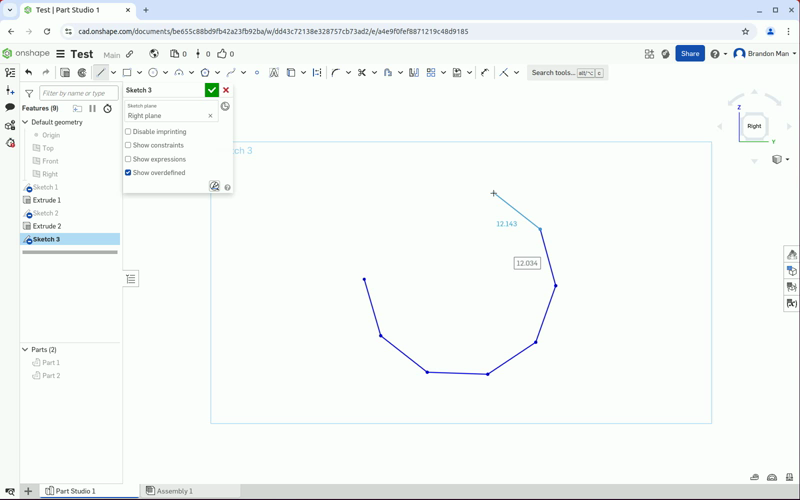
click(493, 192)
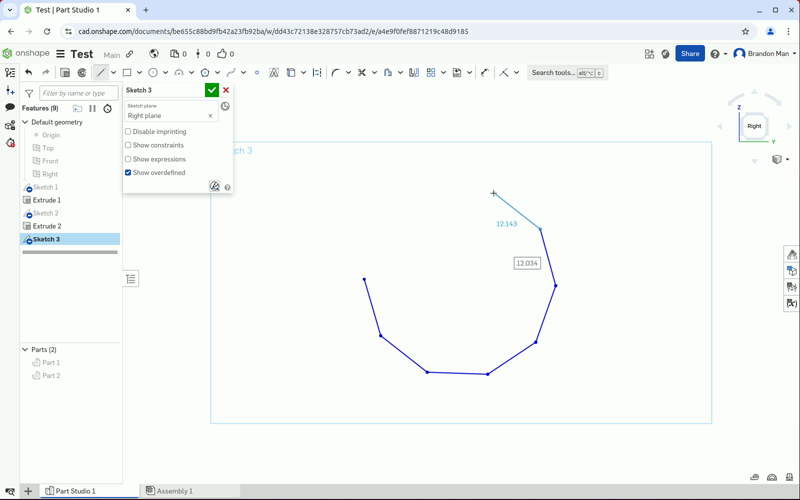
key_up(shift)
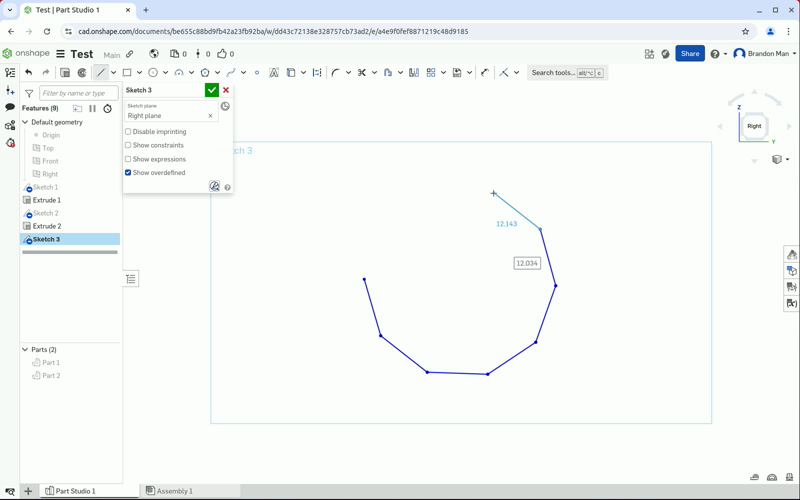
key_down(shift)
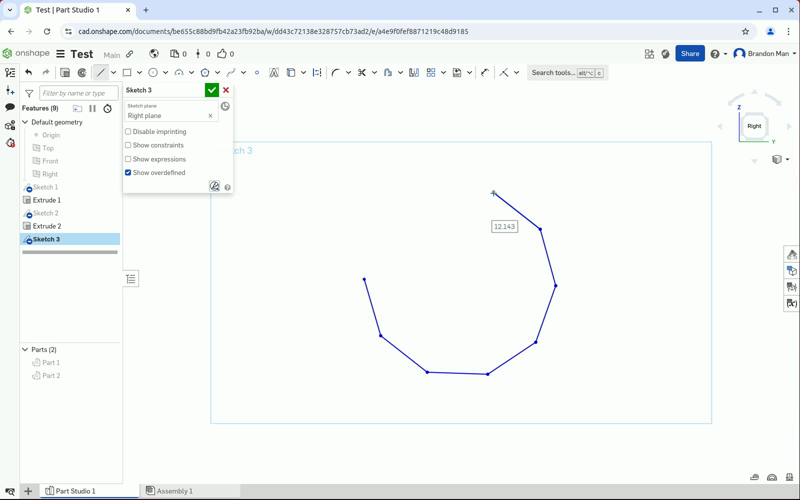
mouse_move(433, 190)
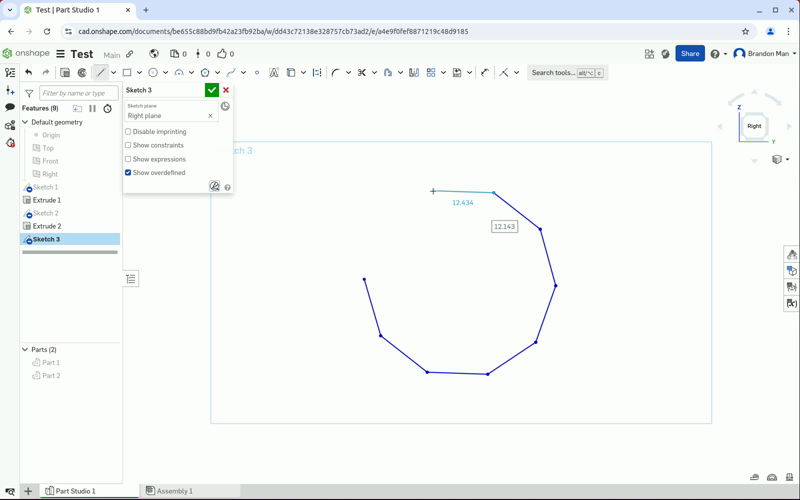
click(433, 190)
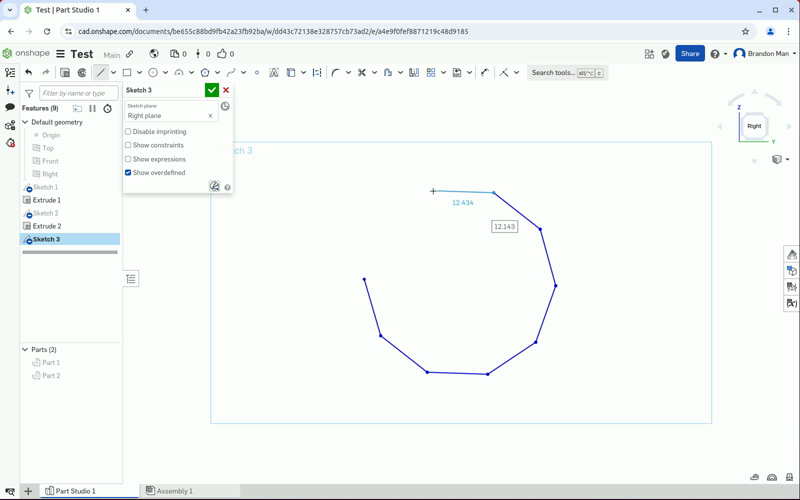
key_up(shift)
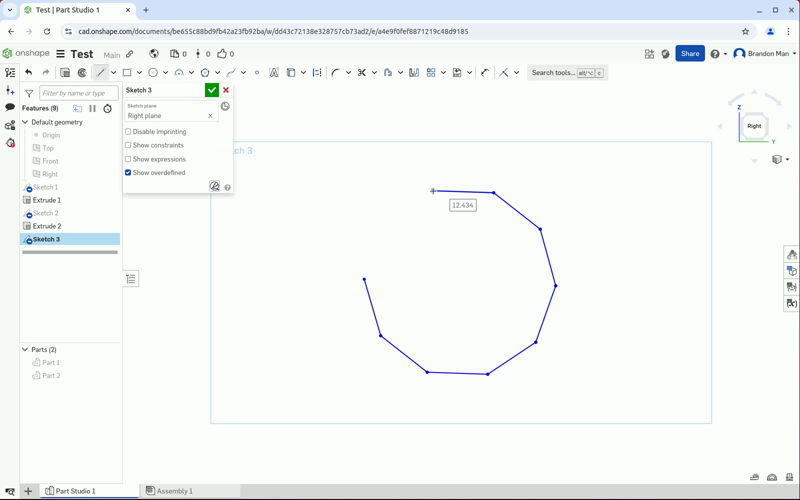
key_down(shift)
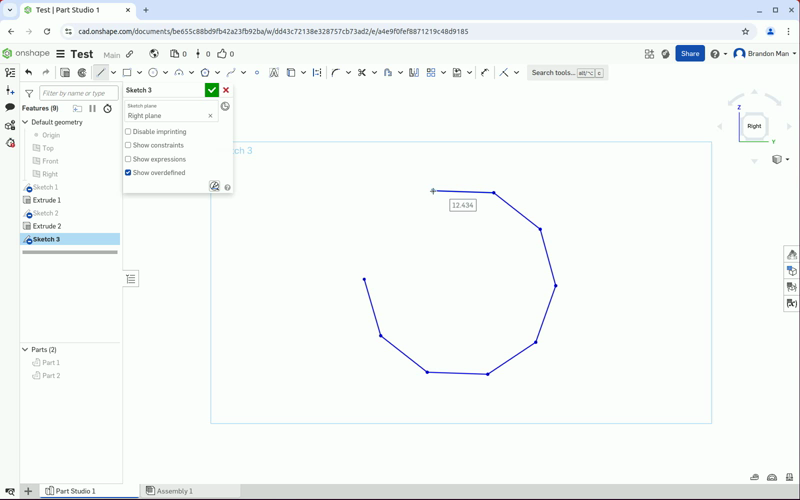
mouse_move(463, 190)
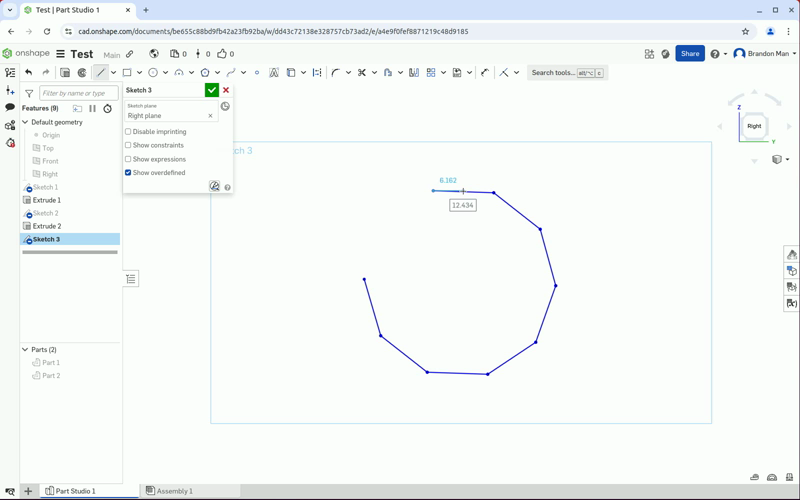
mouse_move(384, 223)
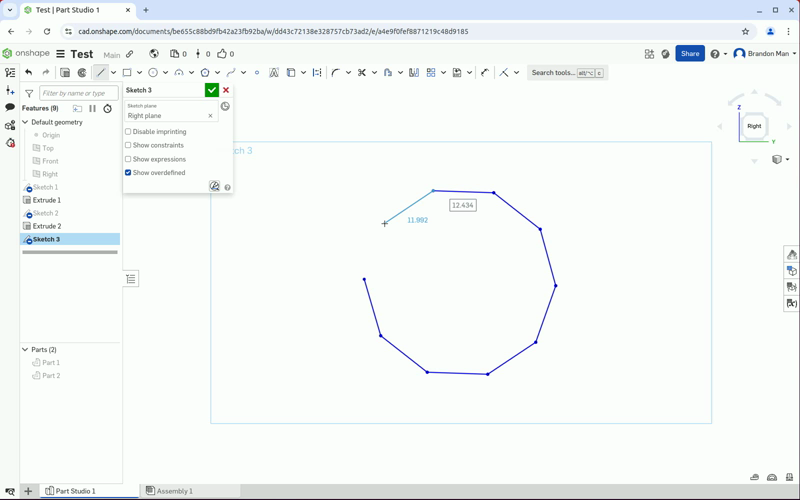
click(384, 223)
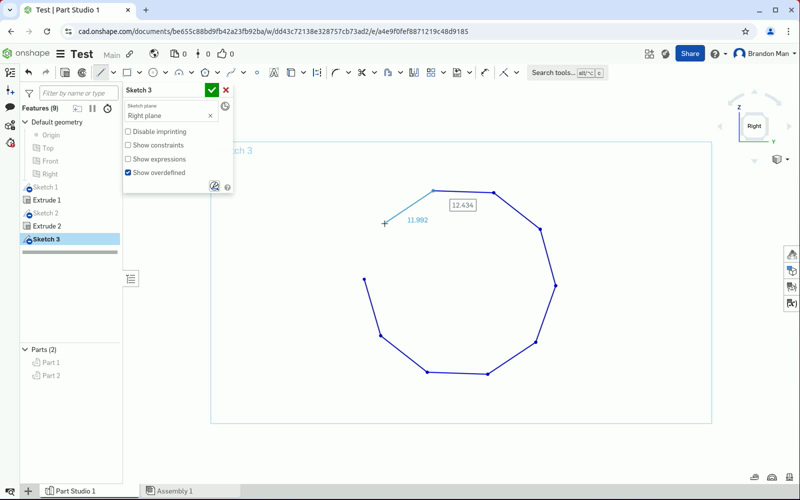
key_up(shift)
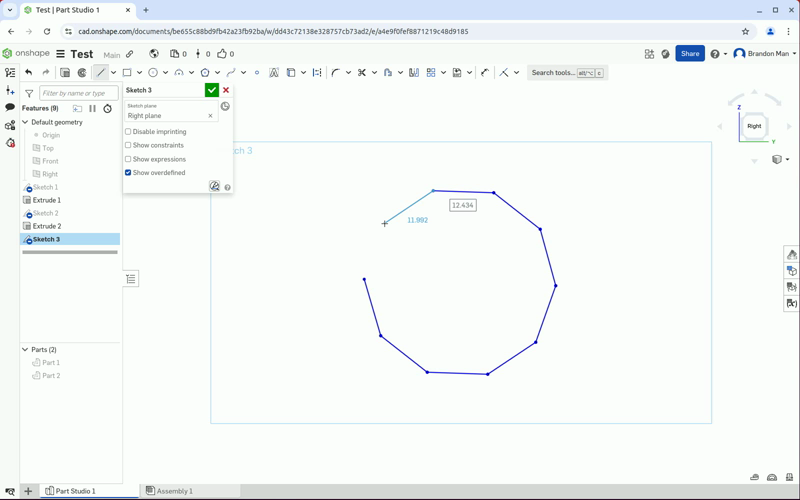
mouse_move(414, 223)
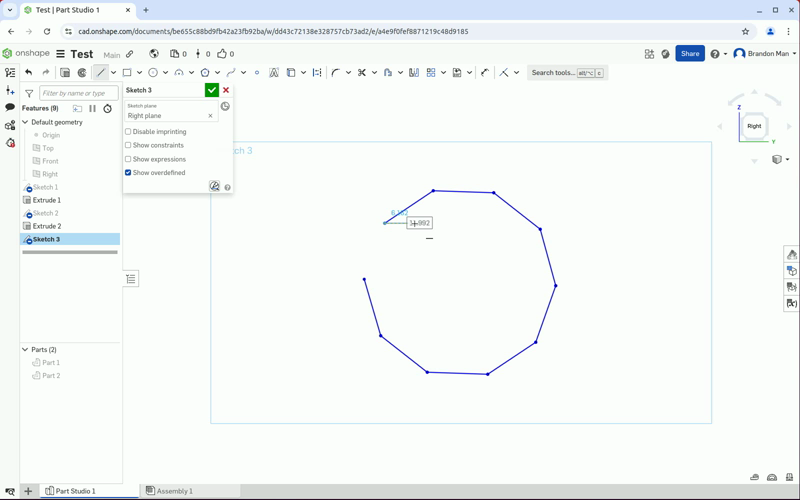
key_down(shift)
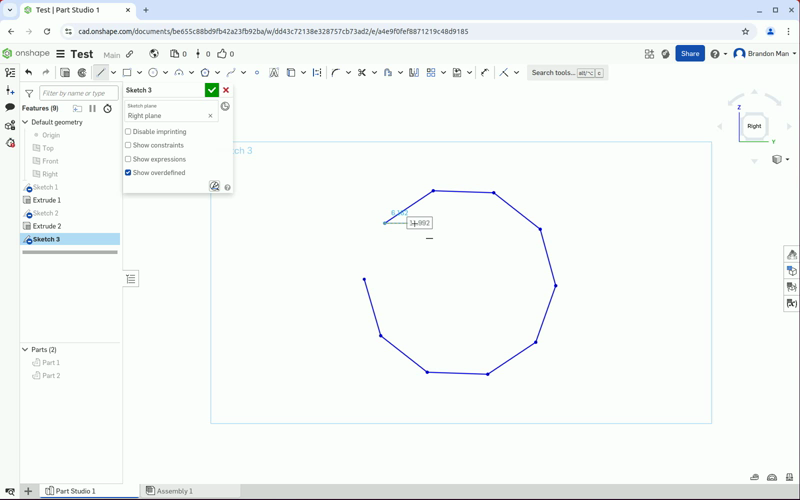
mouse_move(364, 279)
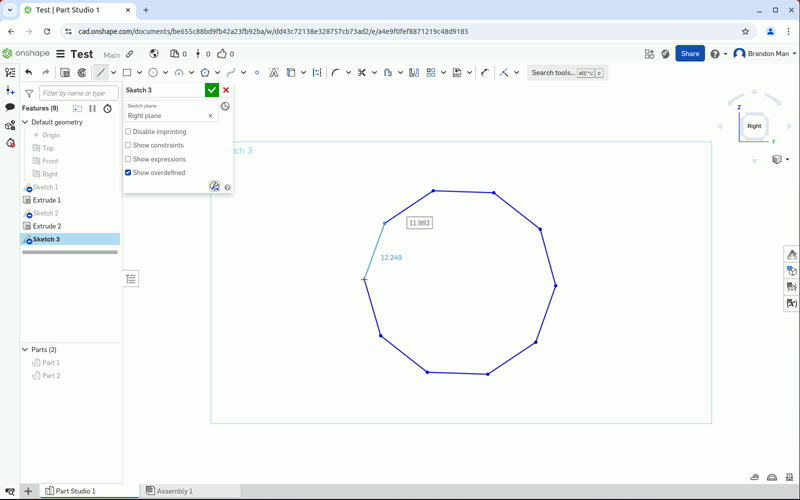
key_up(shift)
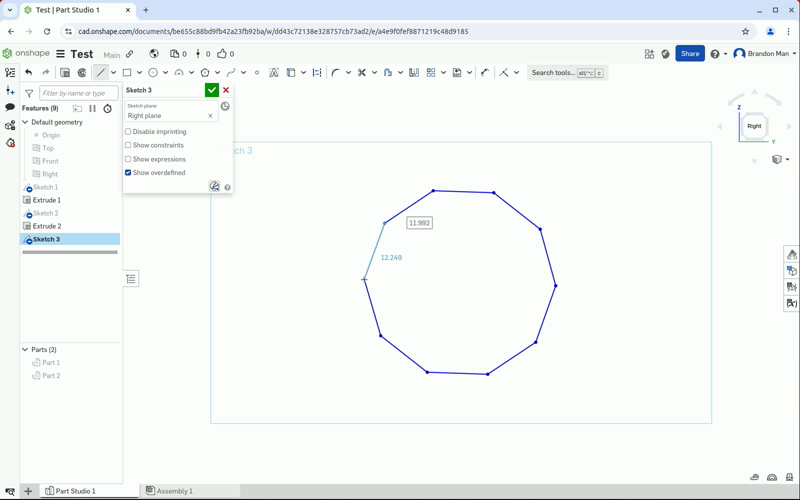
click(364, 279)
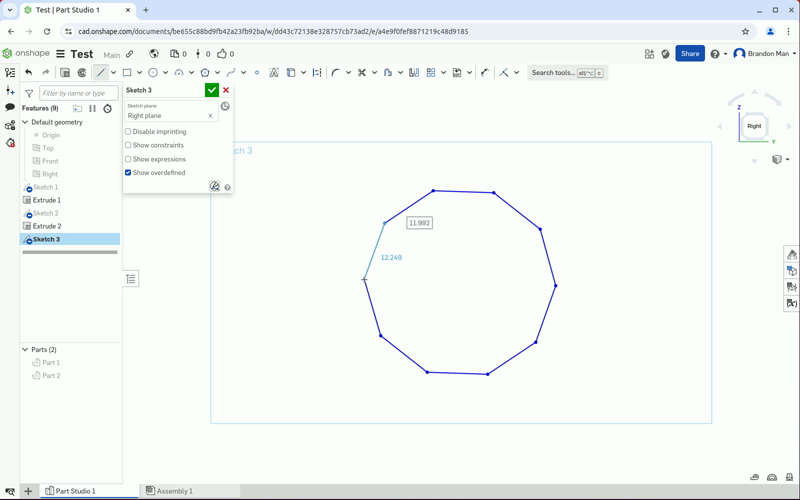
key(esc)
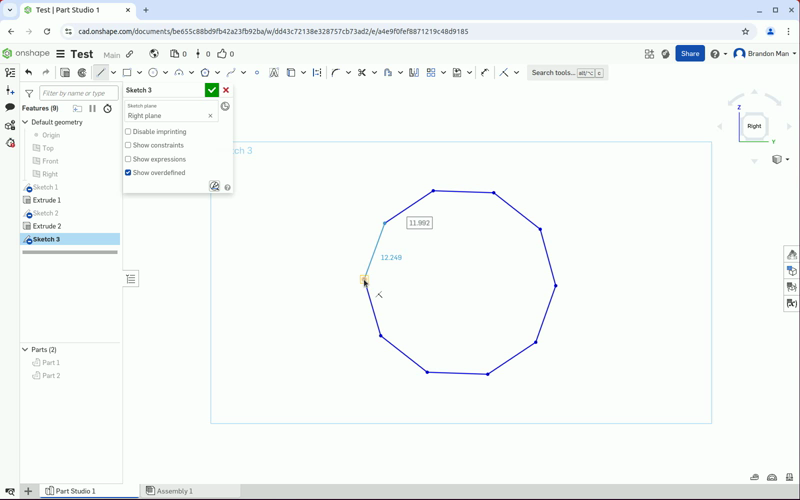
mouse_move(525, 288)
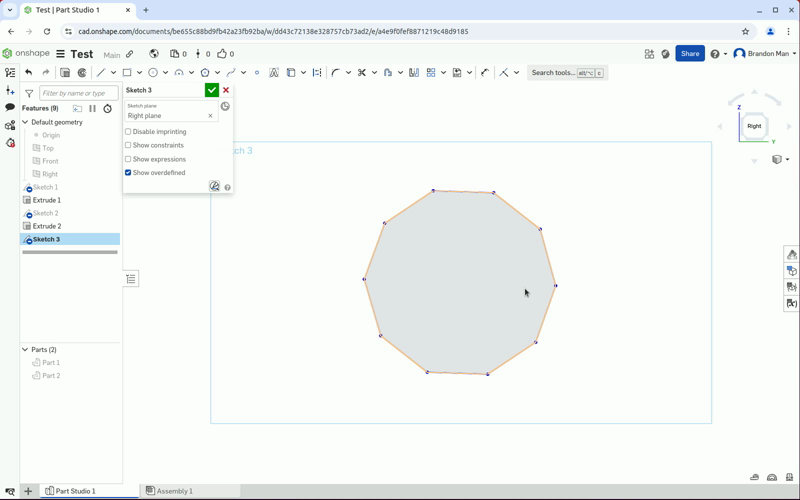
click(525, 288)
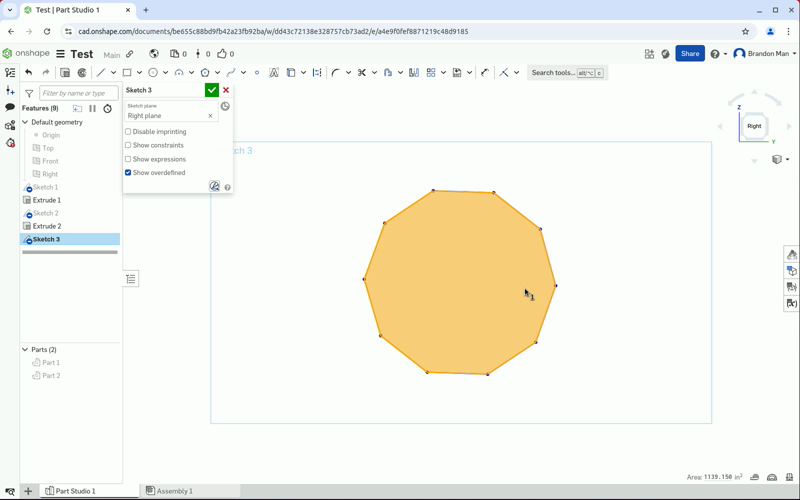
mouse_move(73, 352)
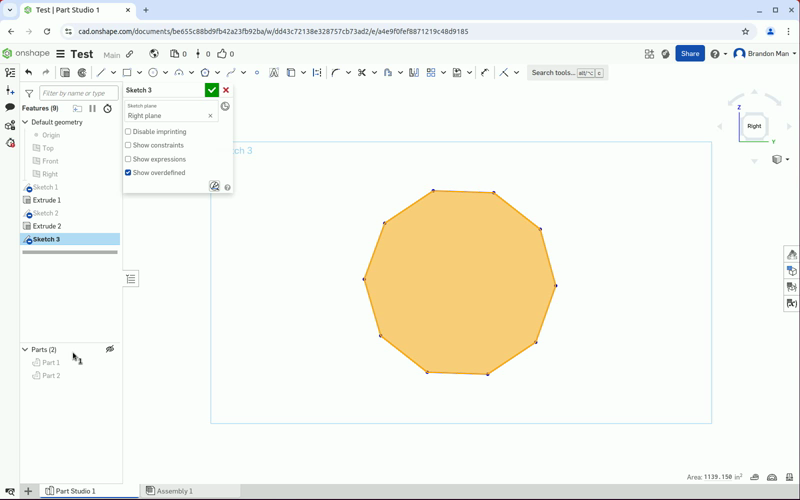
key(shift+y)
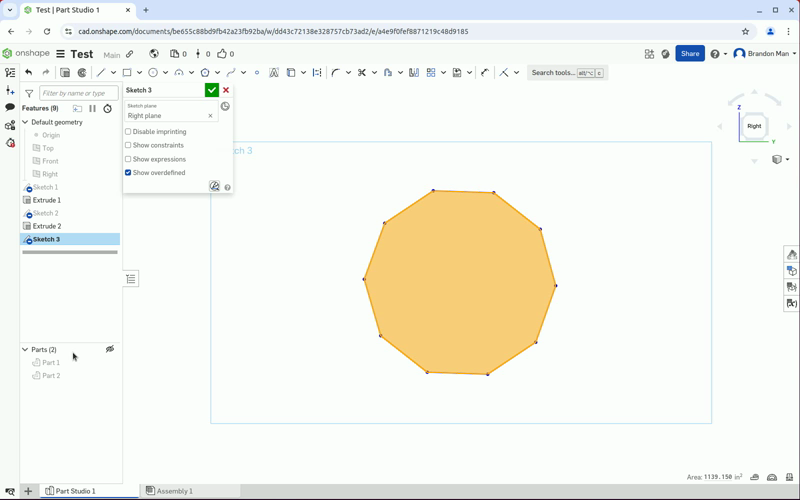
key(shift+e)
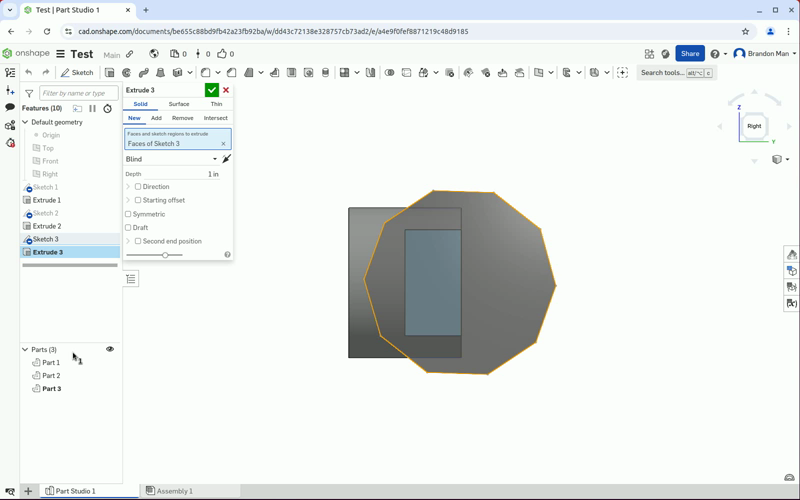
mouse_move(143, 106)
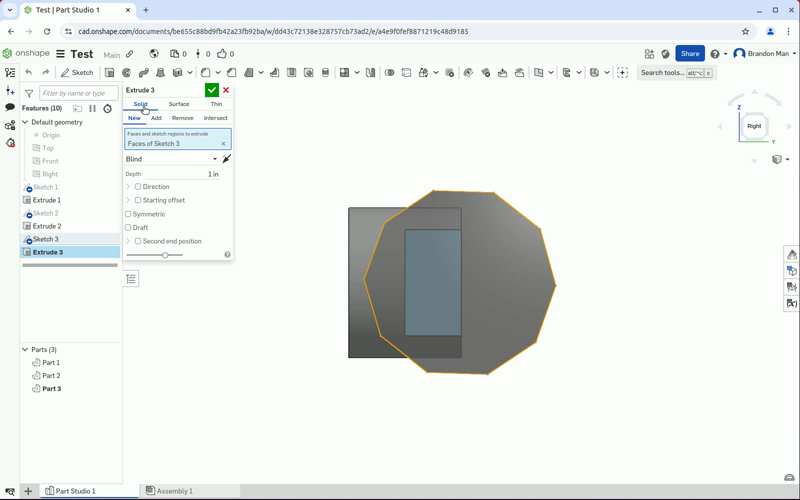
click(143, 106)
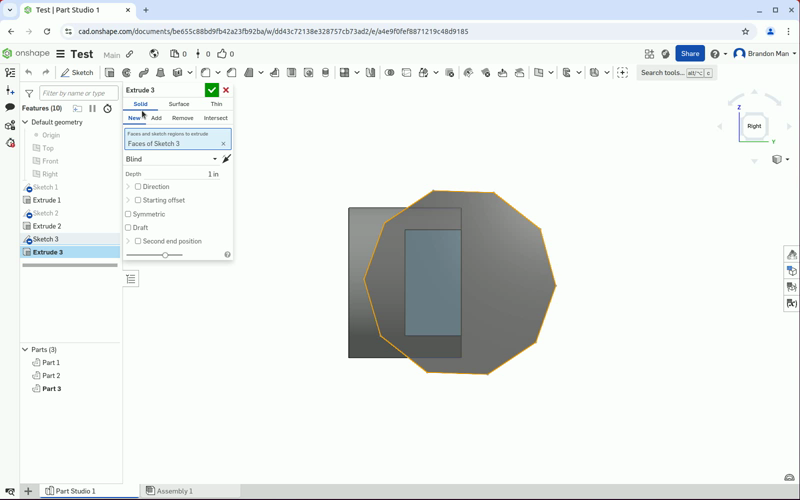
mouse_move(137, 120)
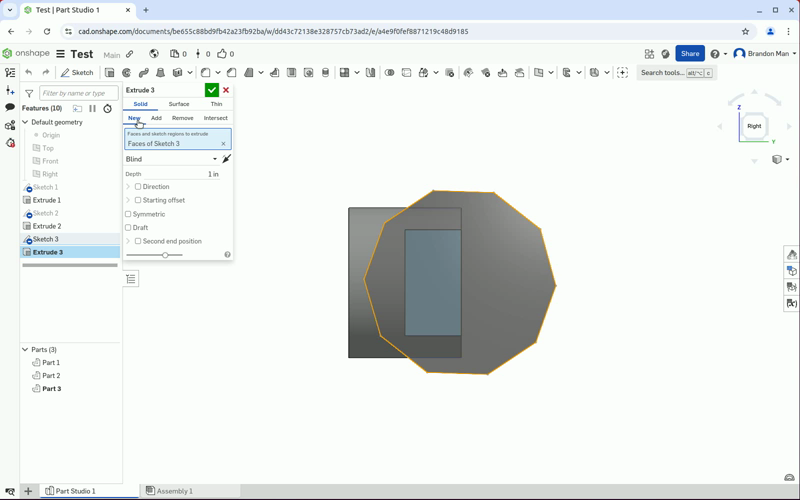
click(137, 120)
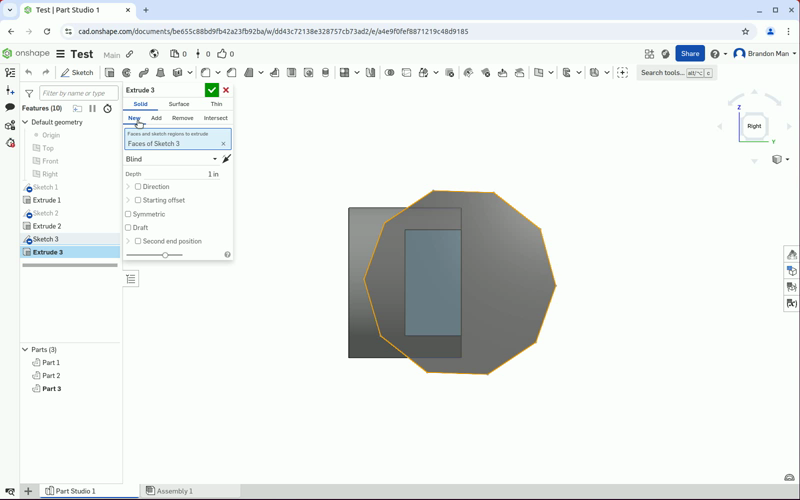
key(tab, 4)
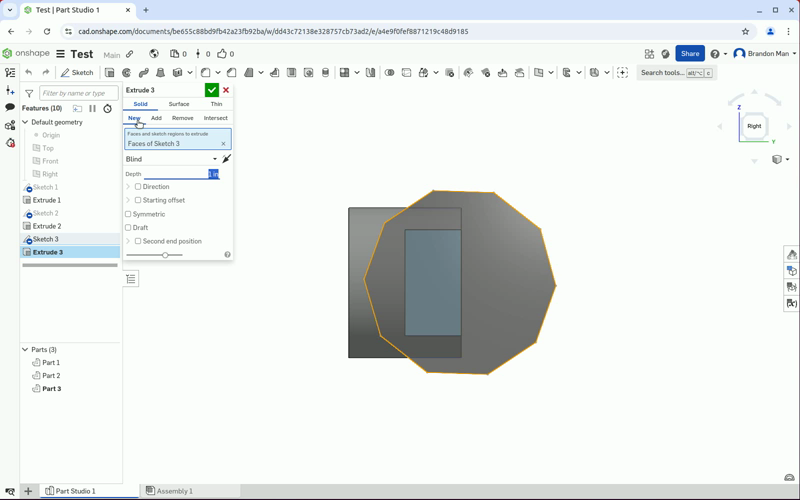
text(4.092)
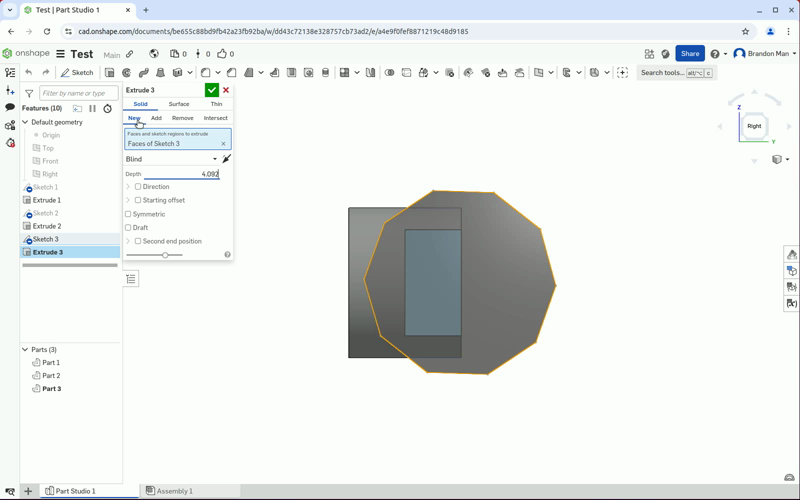
key(enter)
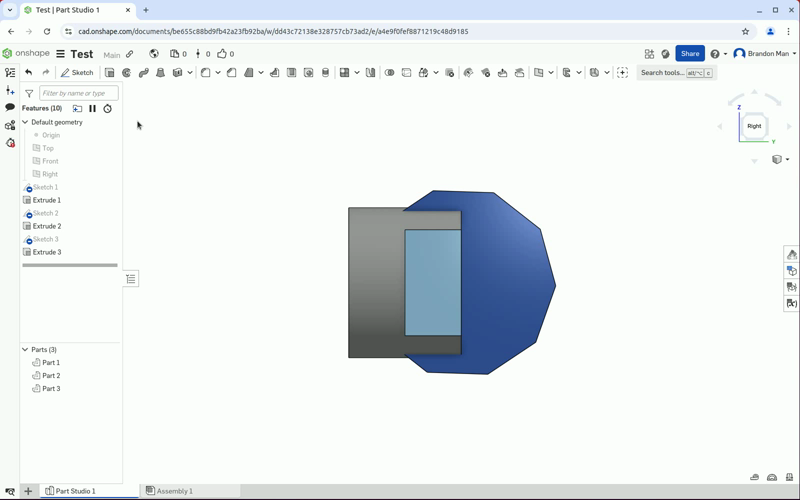
key(shift+h)
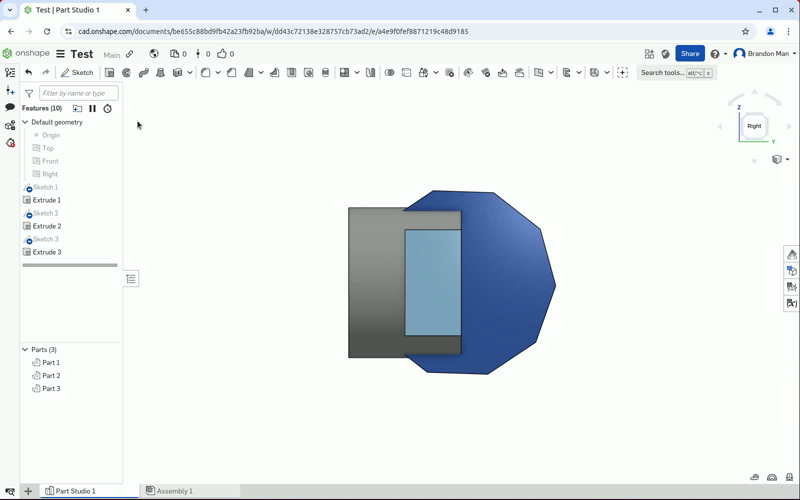
key(shift+h)
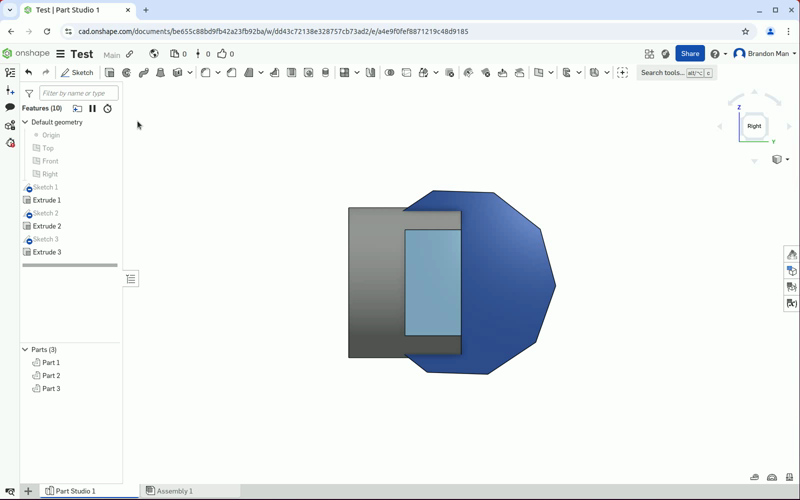
key(shift+7)
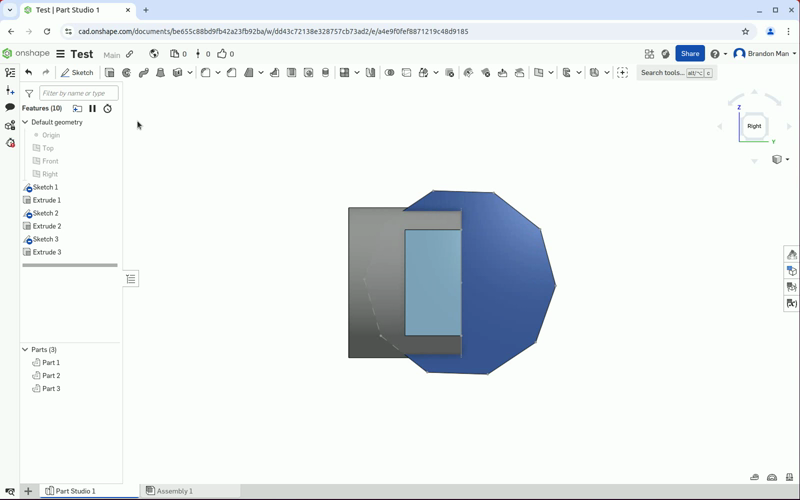
key(right, 2)
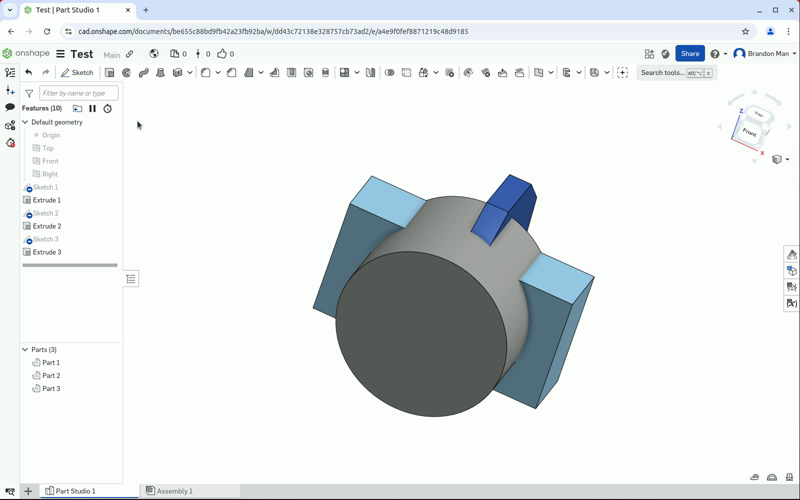
key(down, 2)
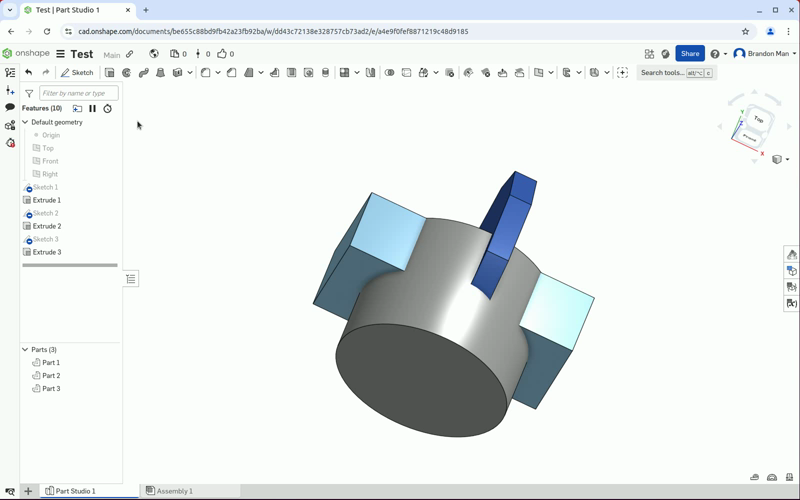
key(up, 2)
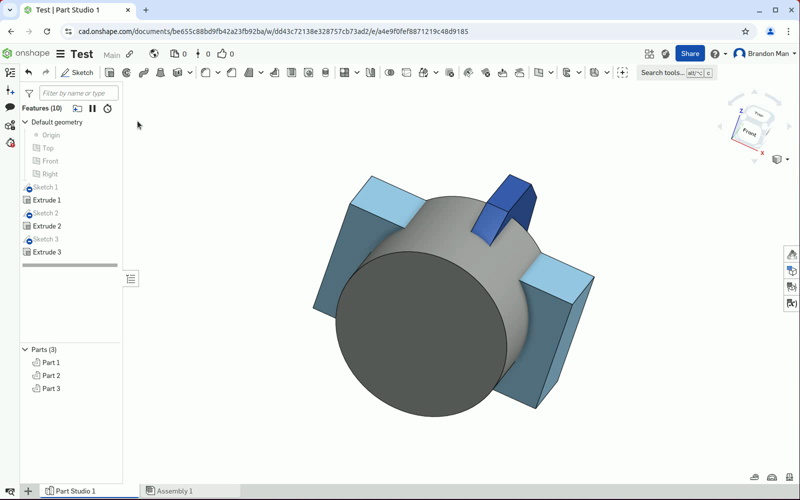
key(left, 2)
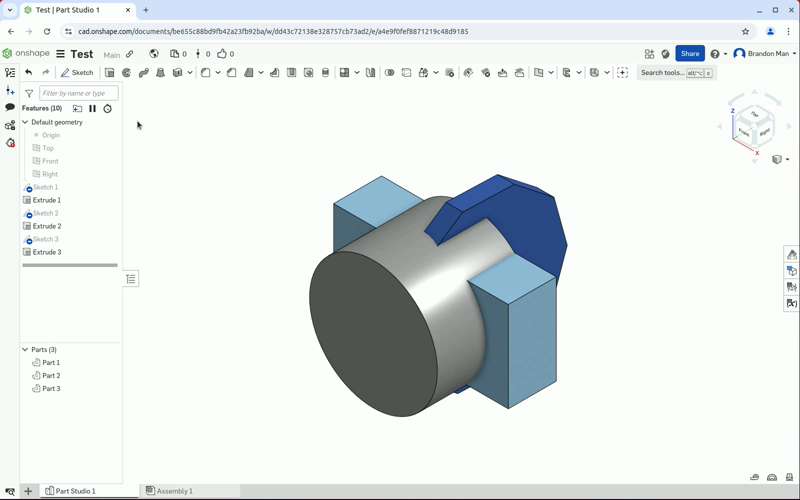
mouse_move(73, 189)
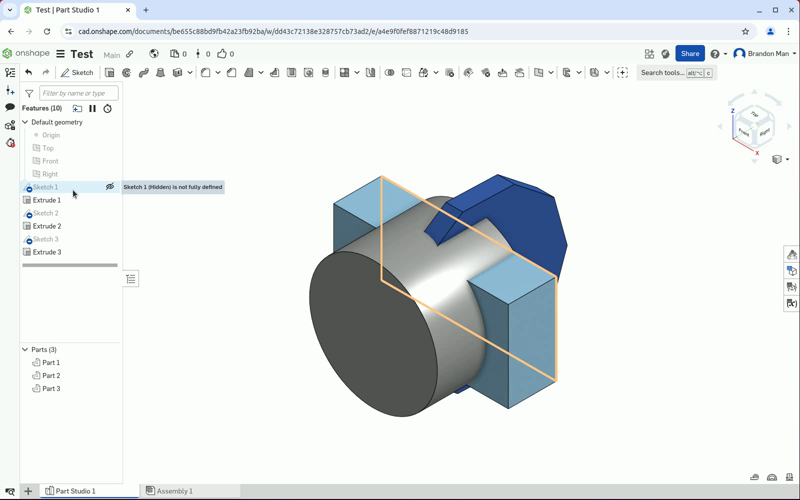
click(73, 189)